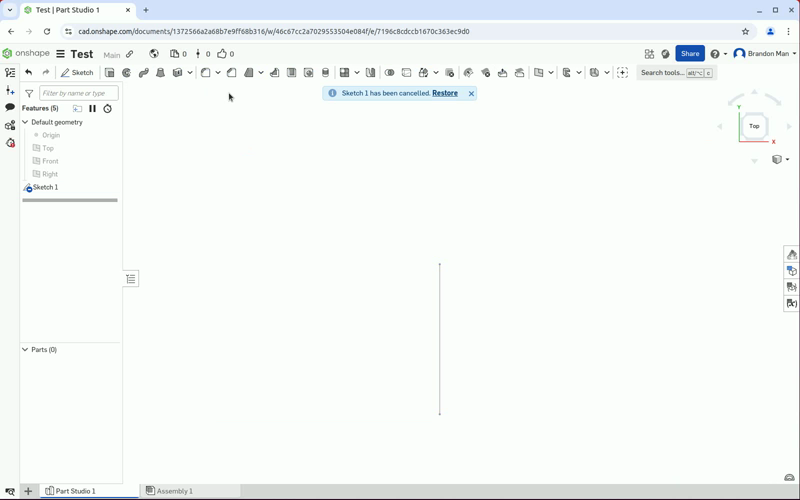
key(shift+h)
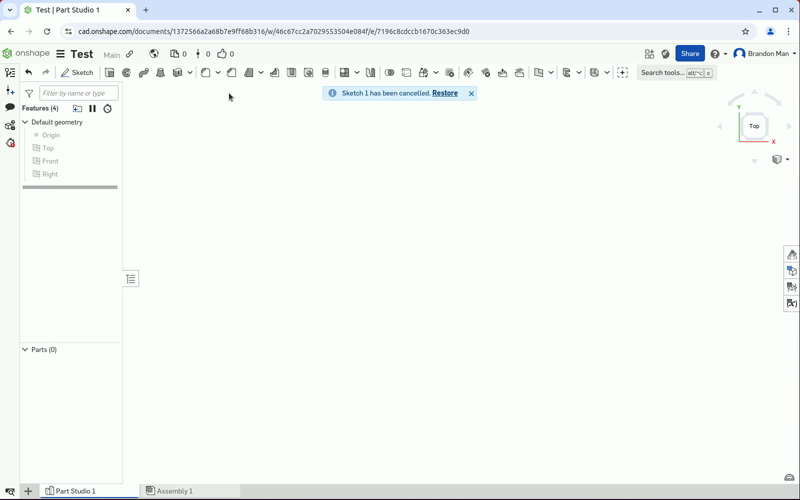
key(shift+s)
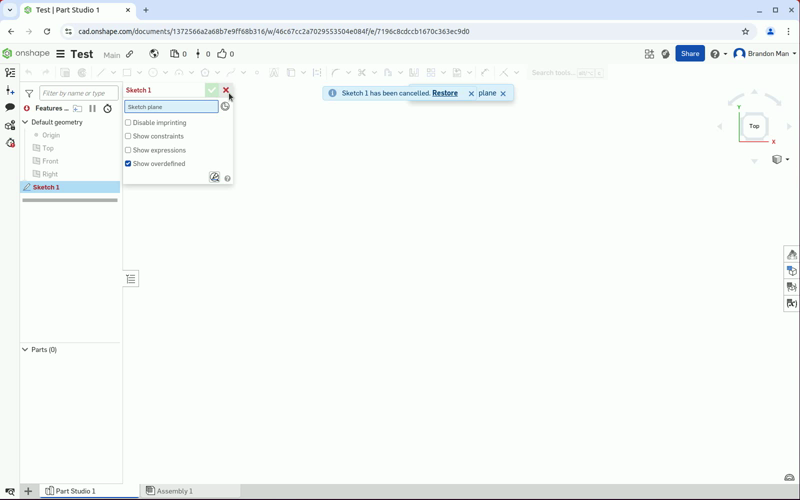
mouse_move(73, 150)
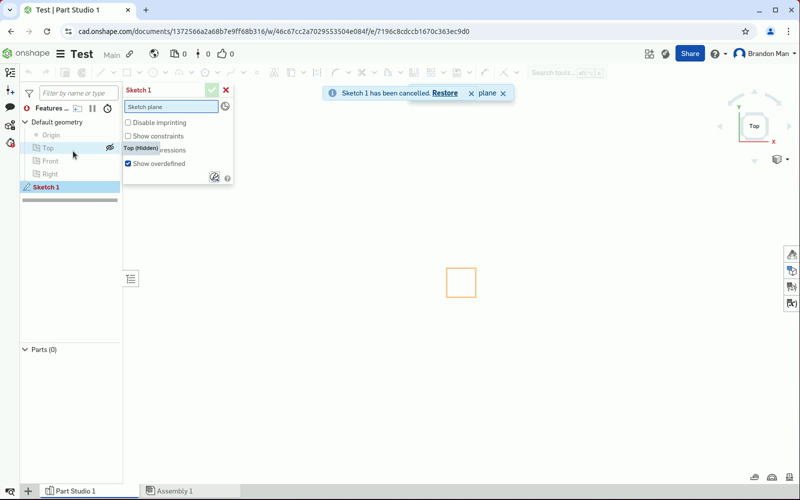
click(73, 150)
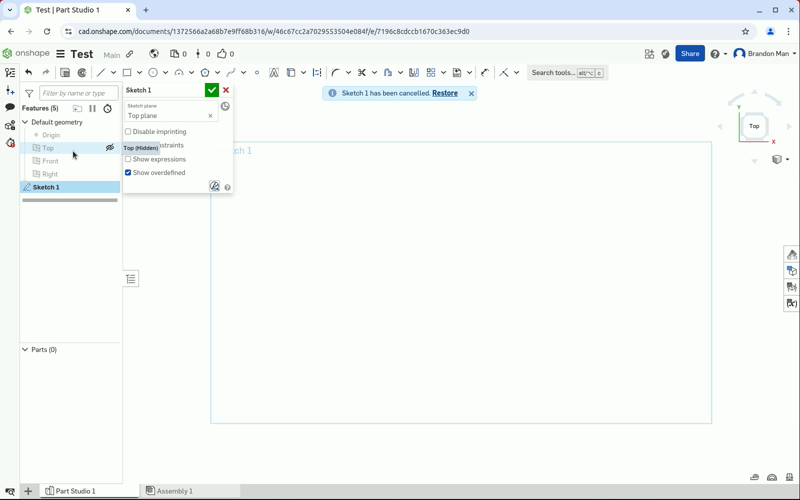
mouse_move(73, 352)
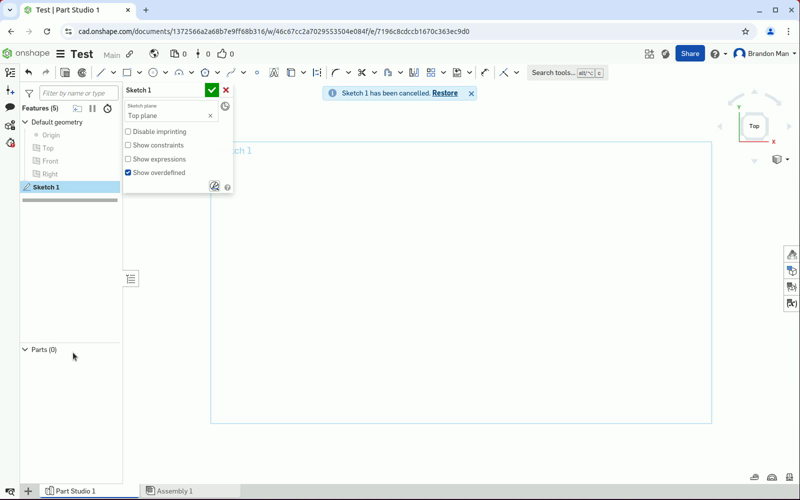
key(y)
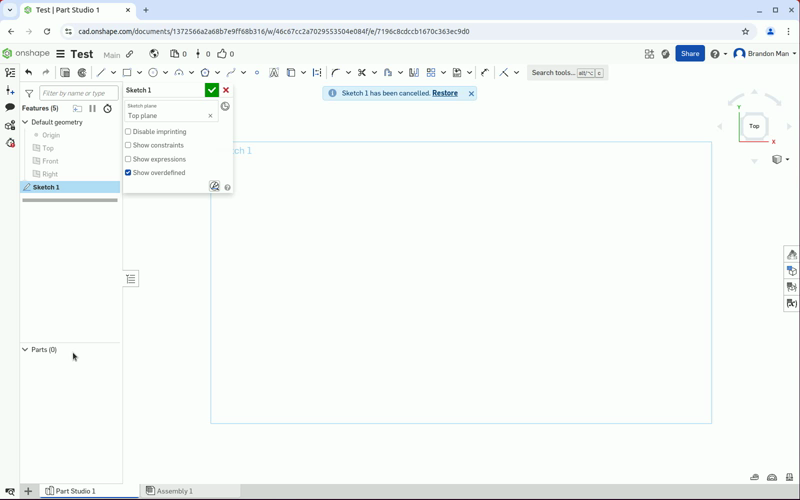
key(l)
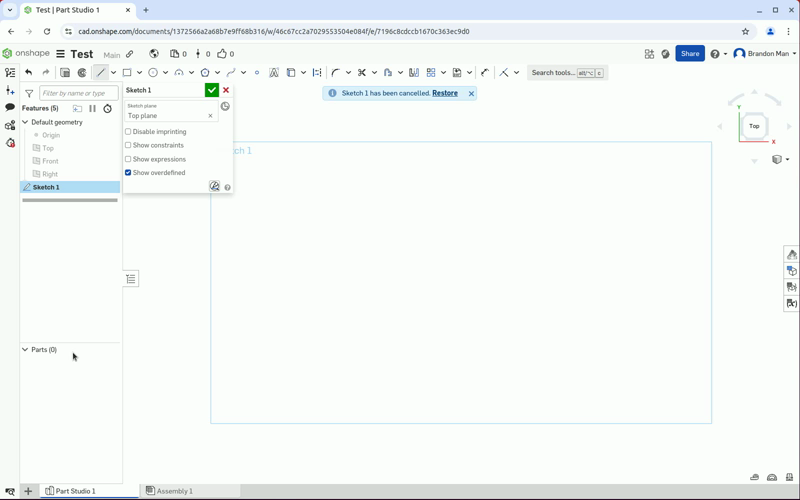
key_down(shift)
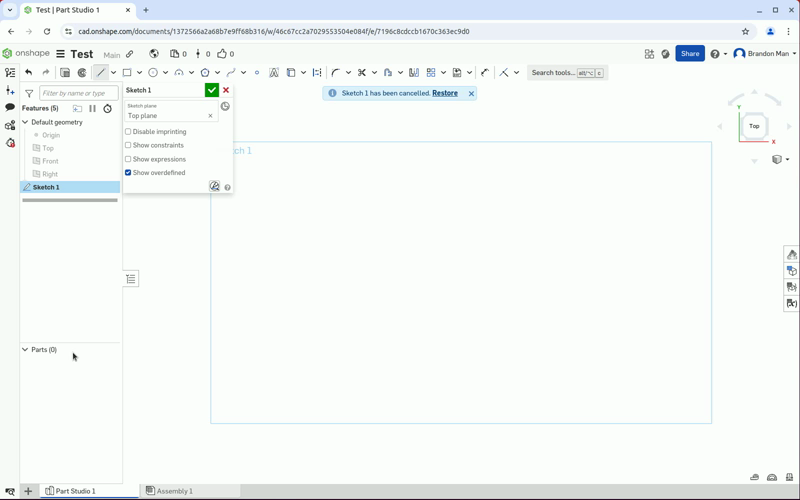
mouse_move(395, 348)
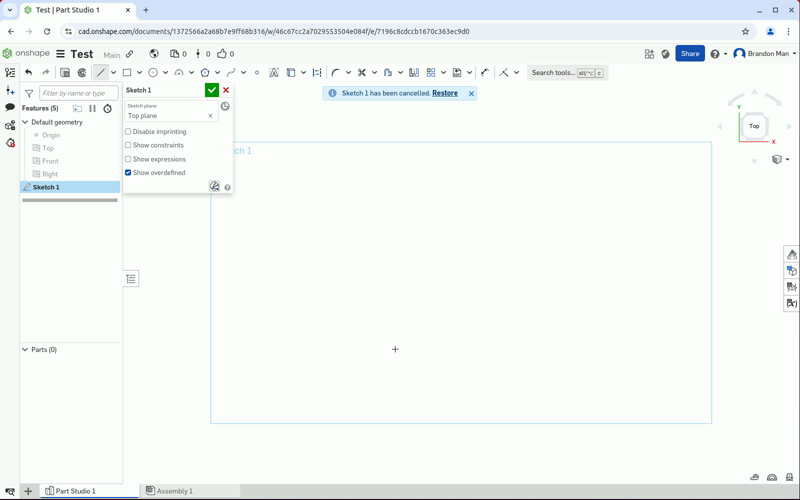
click(395, 348)
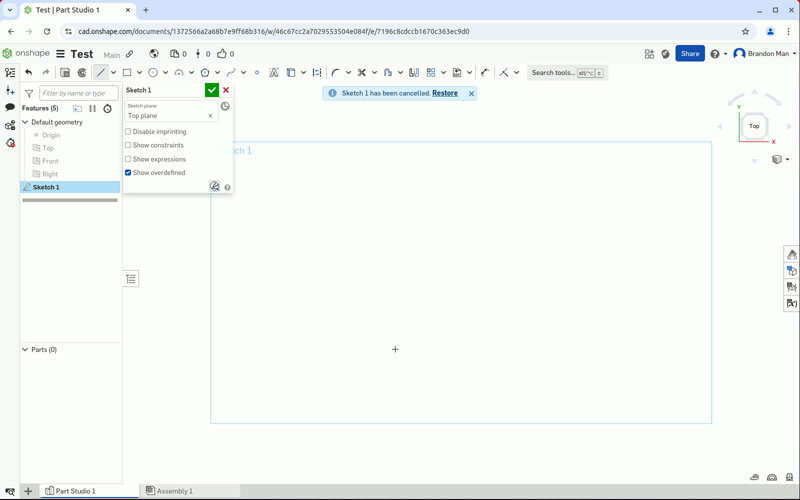
key_up(shift)
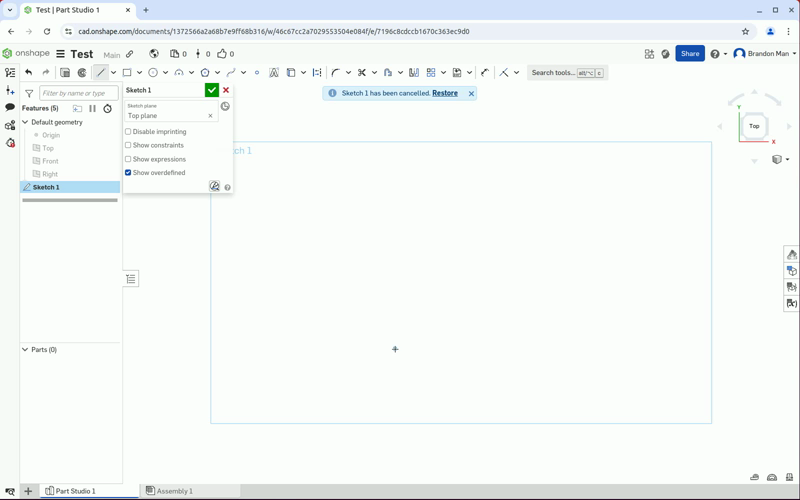
key_down(shift)
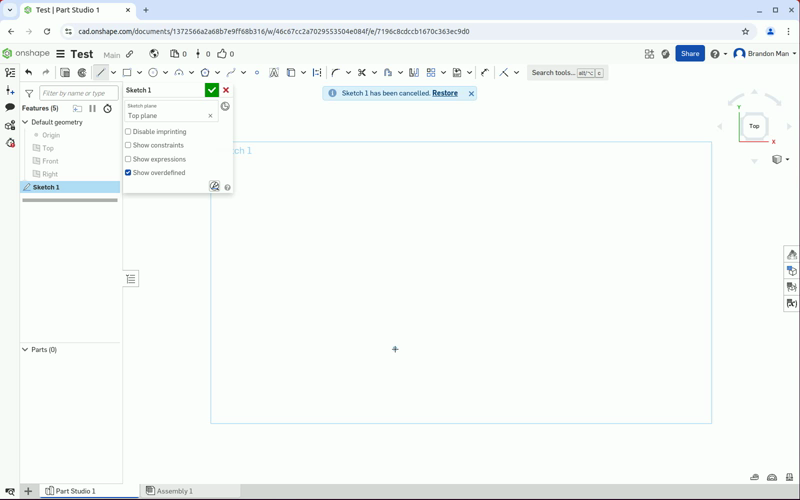
mouse_move(526, 348)
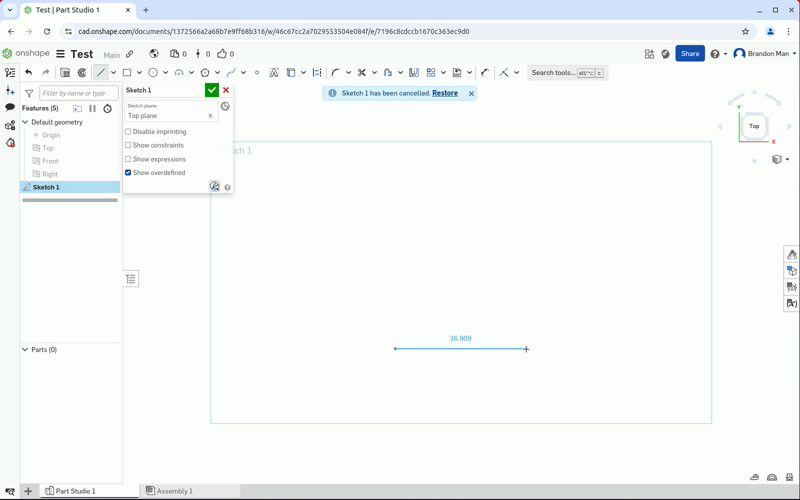
click(526, 348)
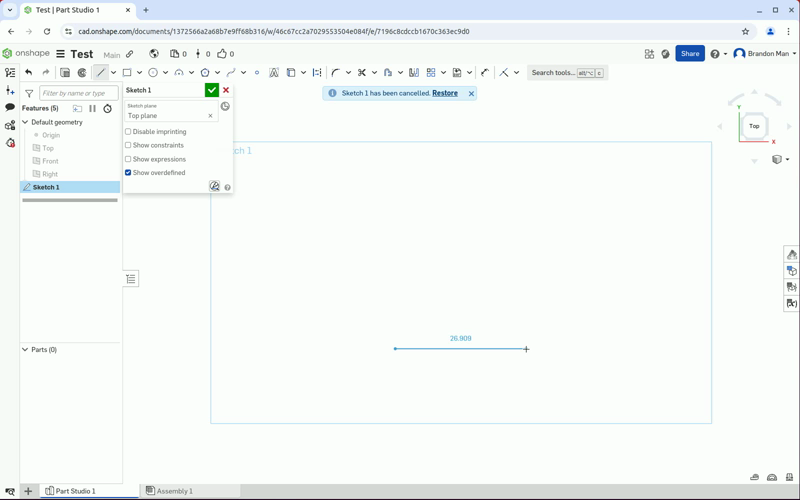
key_up(shift)
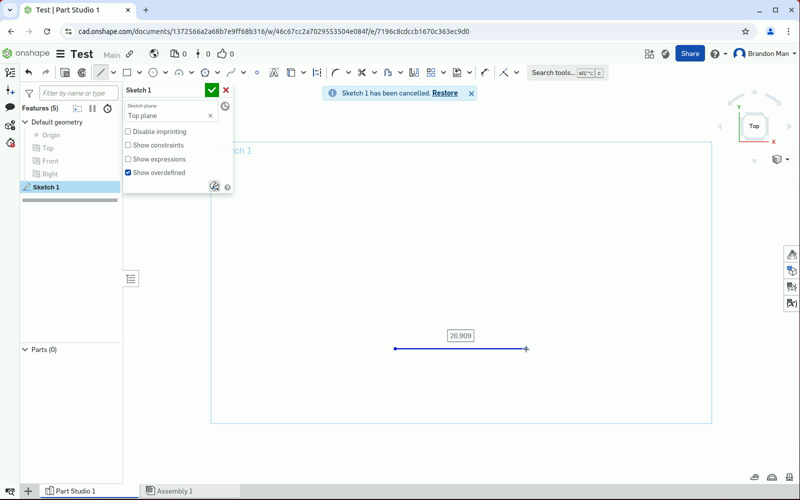
key_down(shift)
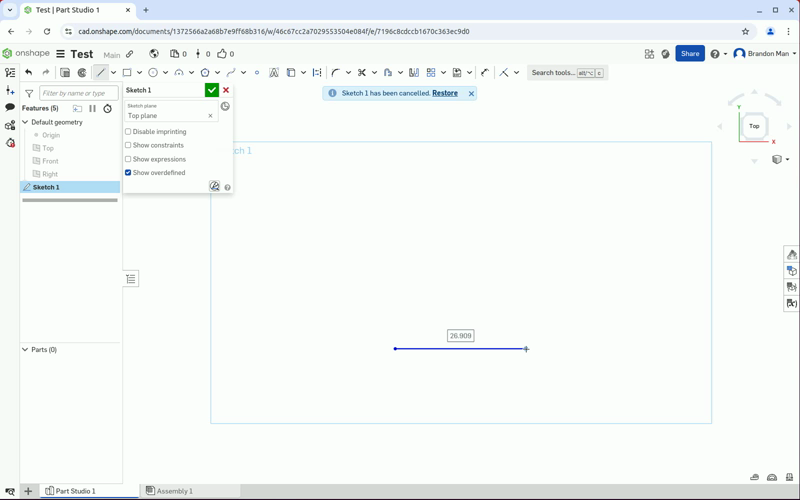
mouse_move(526, 217)
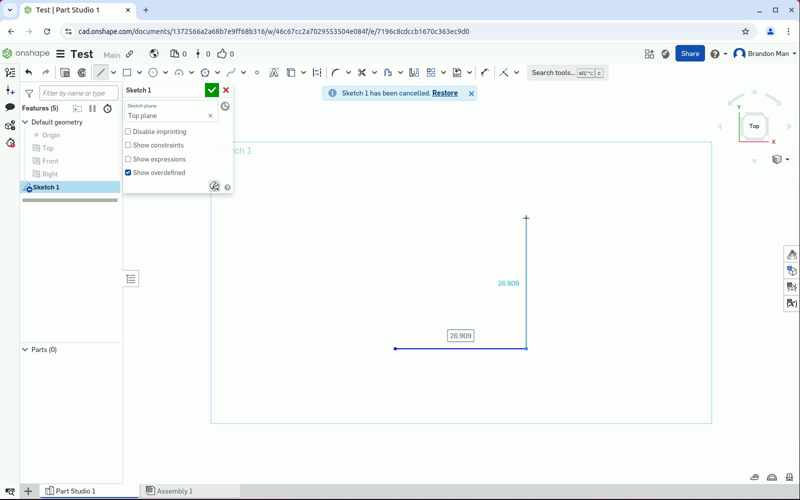
click(526, 217)
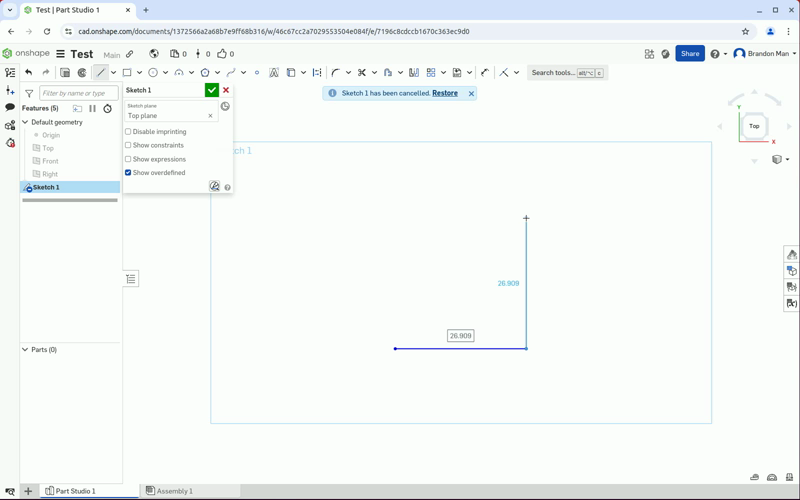
key_up(shift)
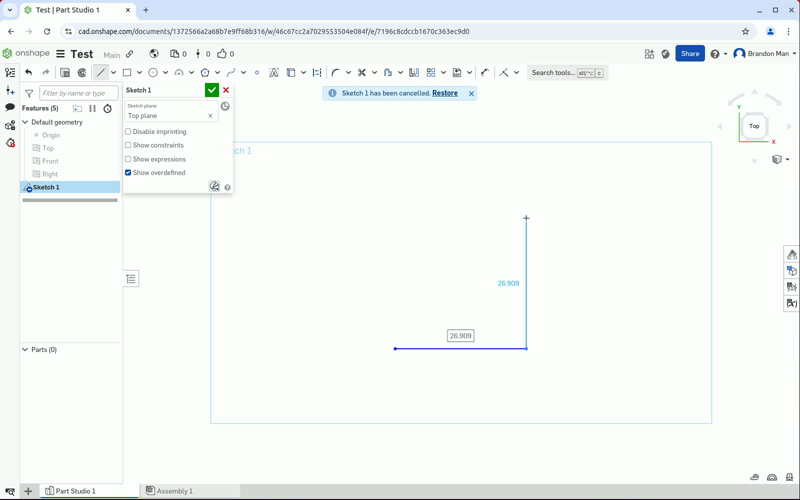
key_down(shift)
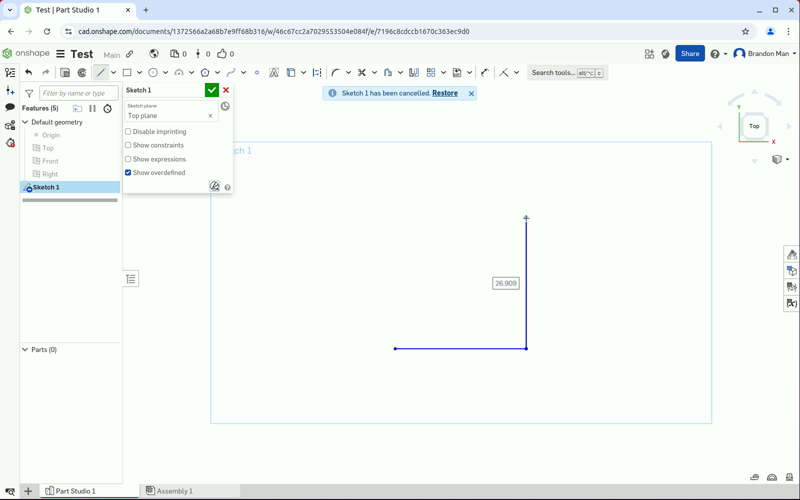
mouse_move(395, 217)
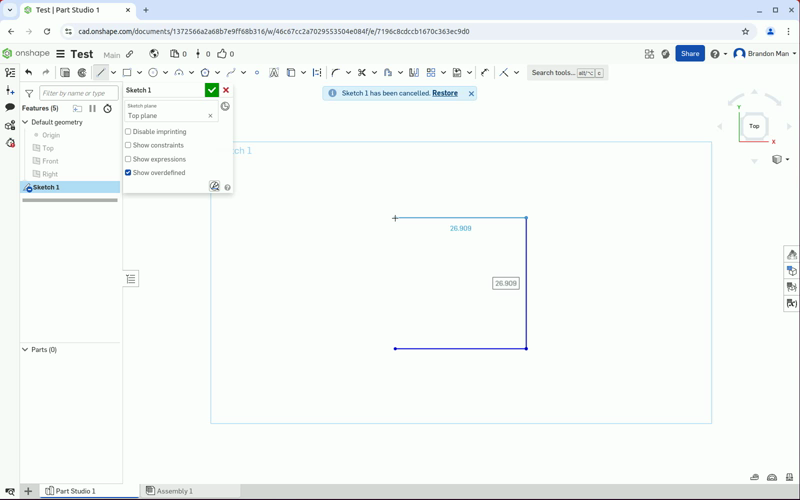
click(395, 217)
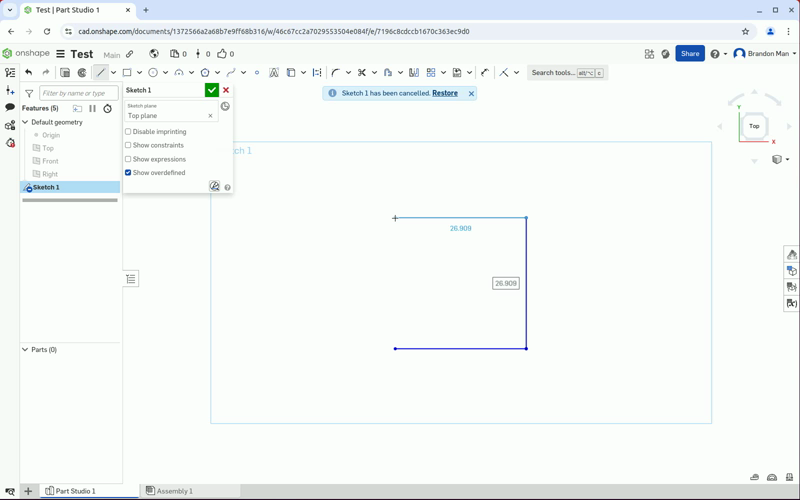
key_up(shift)
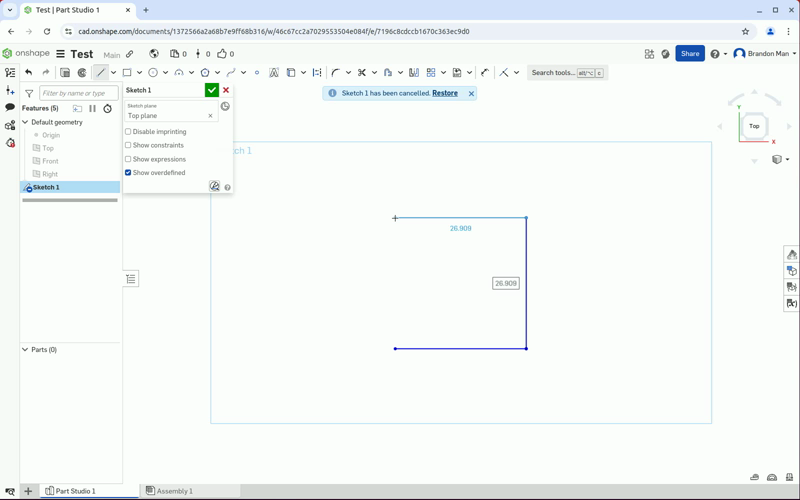
key_down(shift)
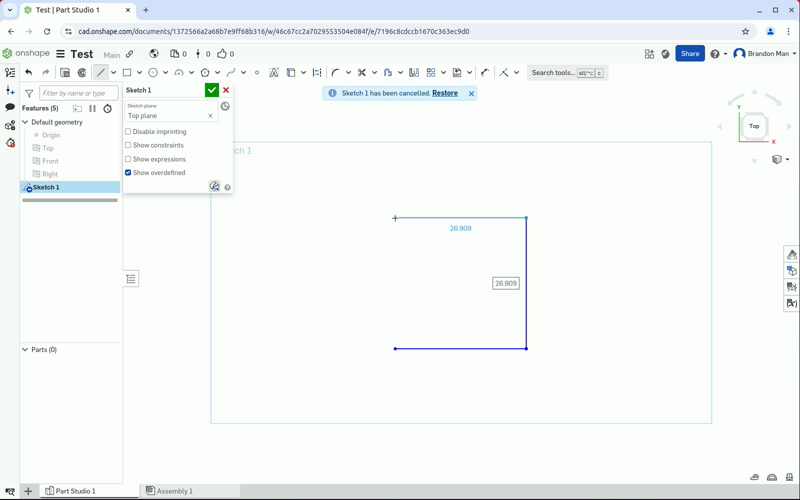
mouse_move(395, 348)
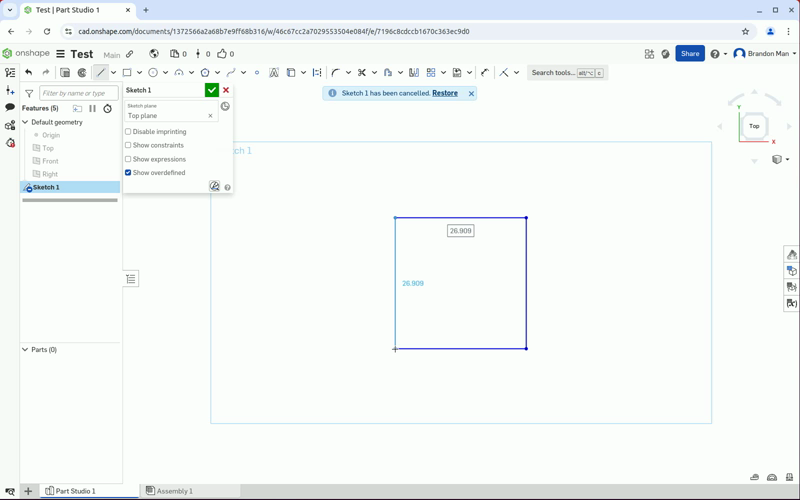
key_up(shift)
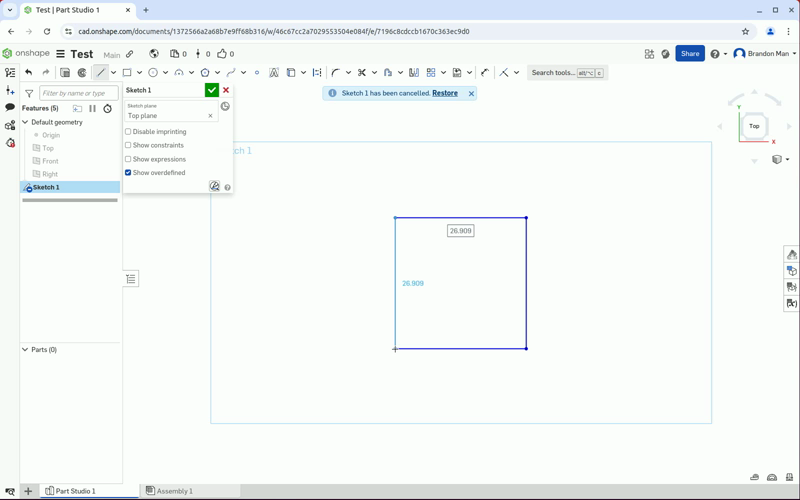
click(395, 348)
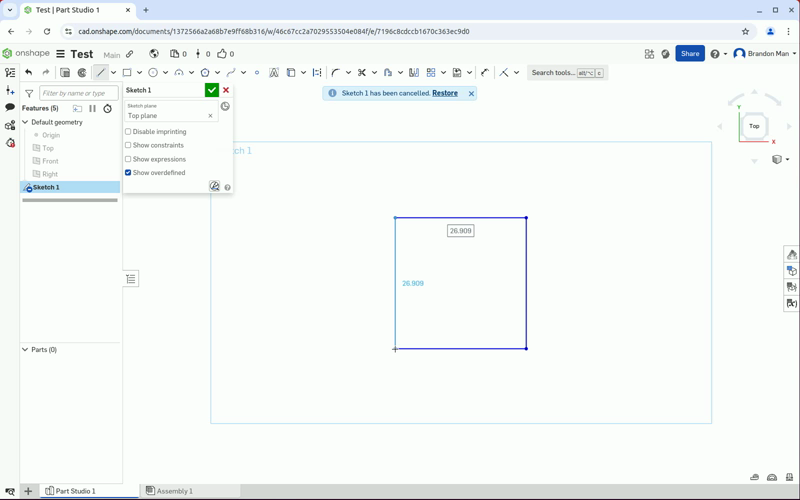
key(esc)
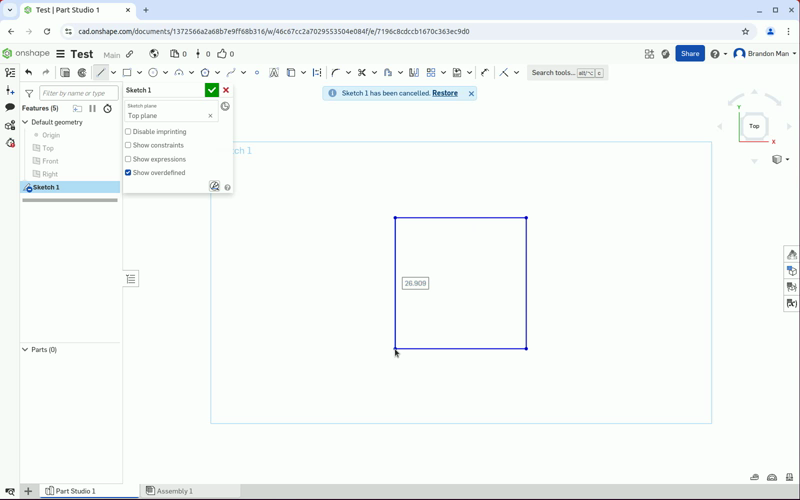
key(c)
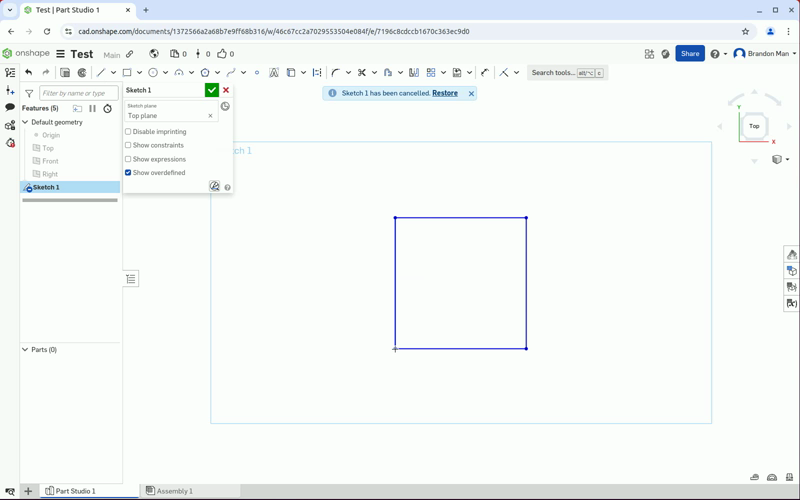
key_down(shift)
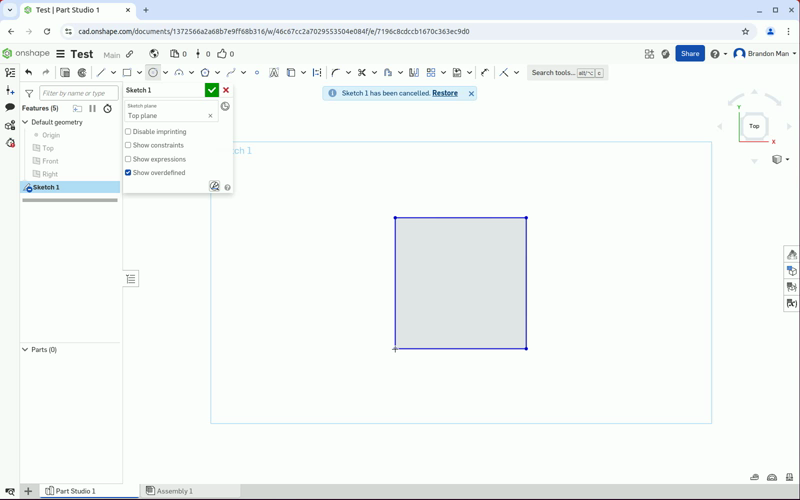
mouse_move(410, 333)
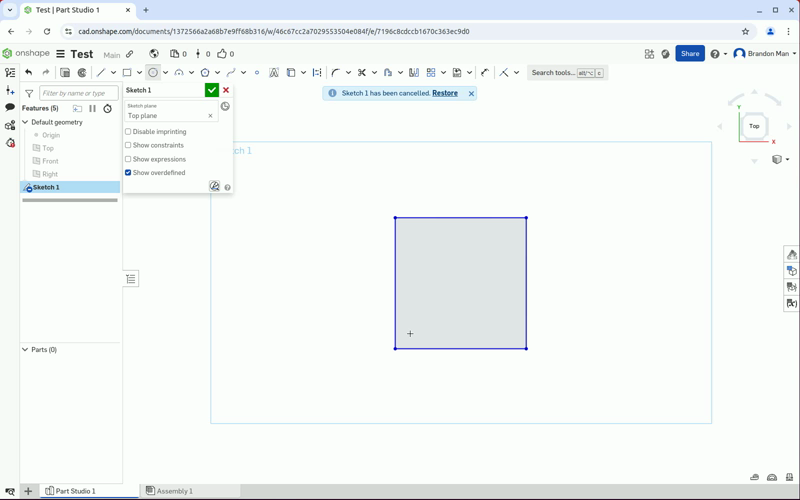
click(410, 333)
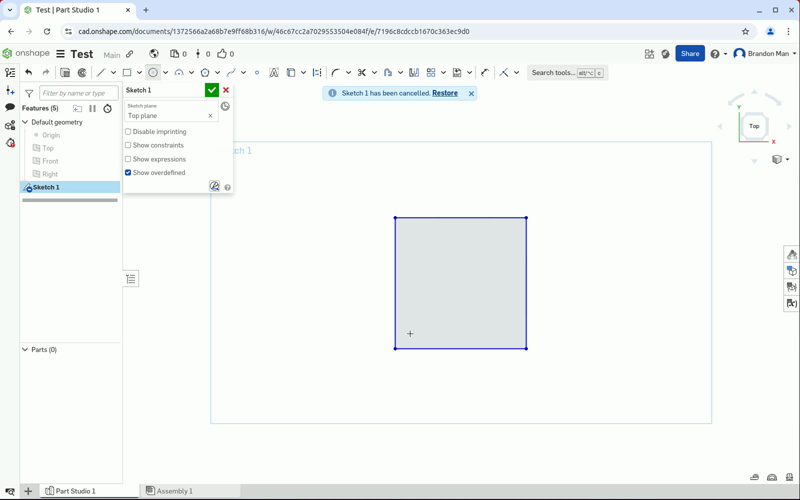
key_up(shift)
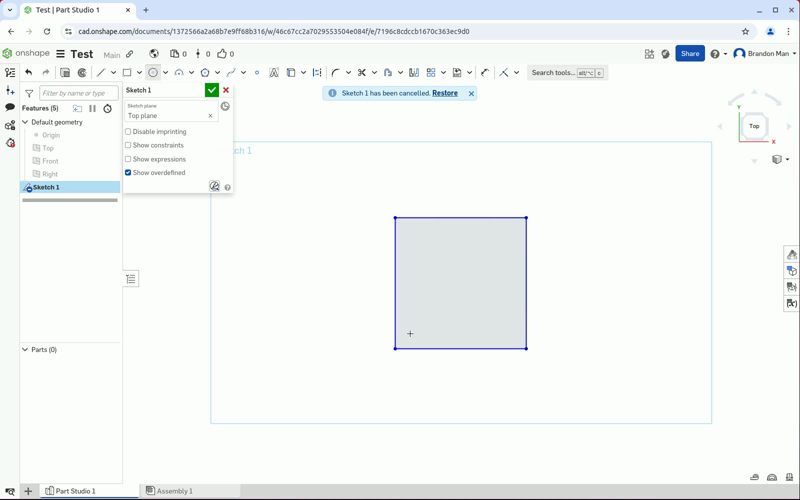
mouse_move(415, 333)
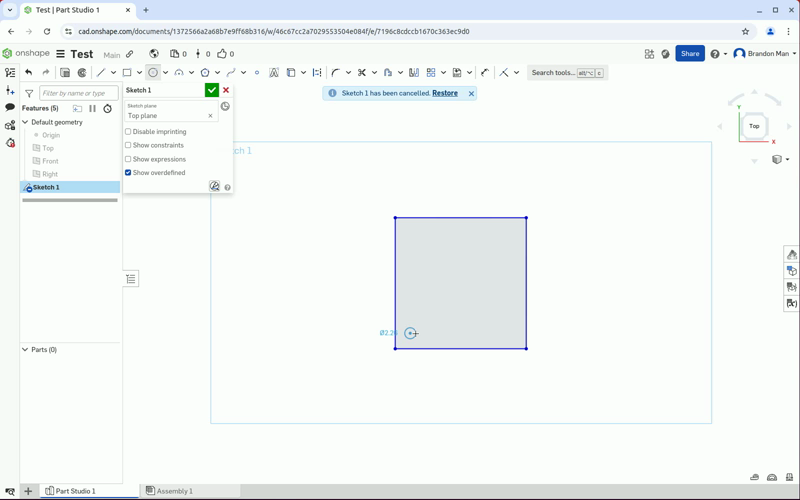
click(415, 333)
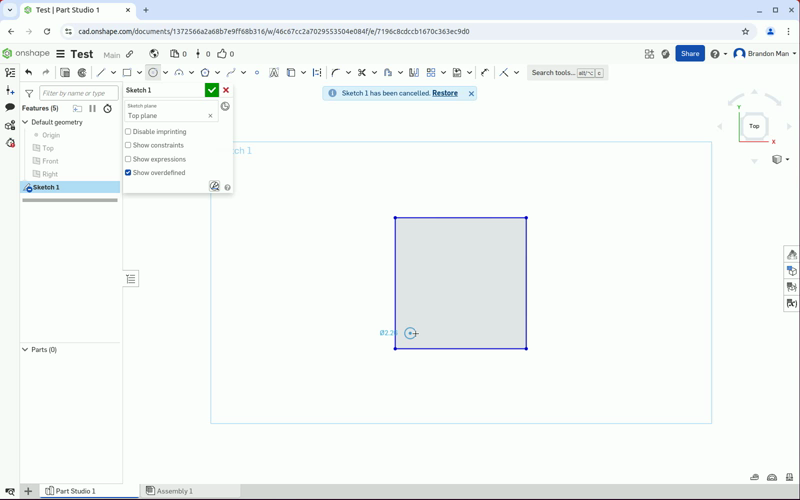
key(esc)
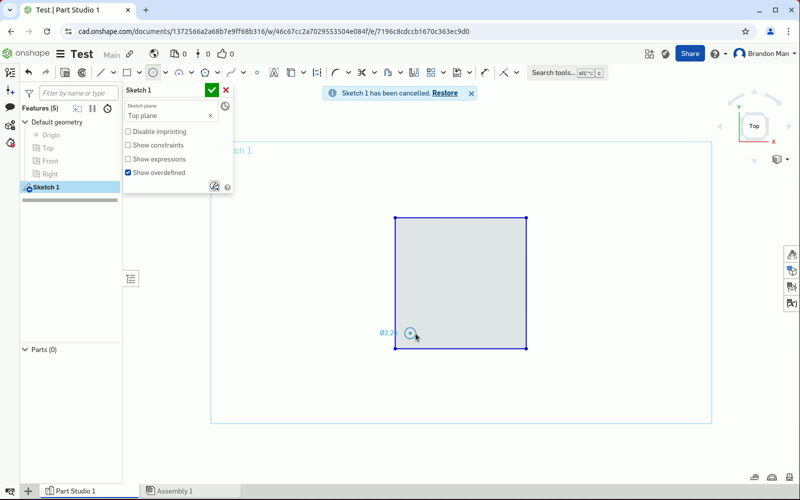
key(c)
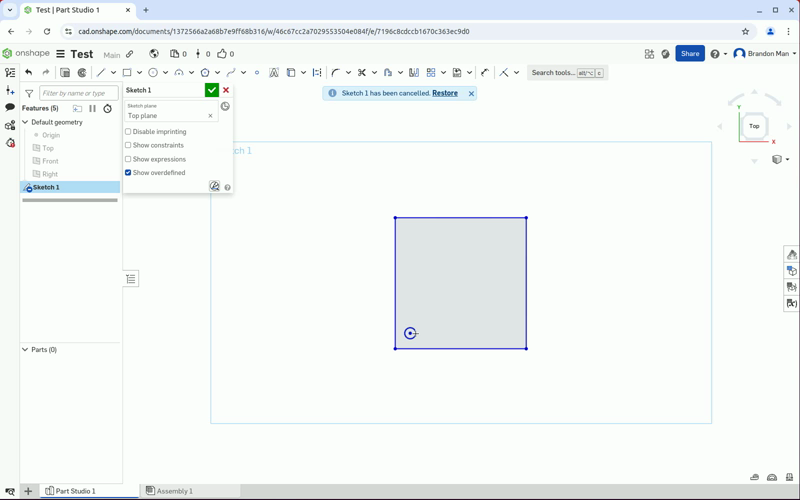
key_down(shift)
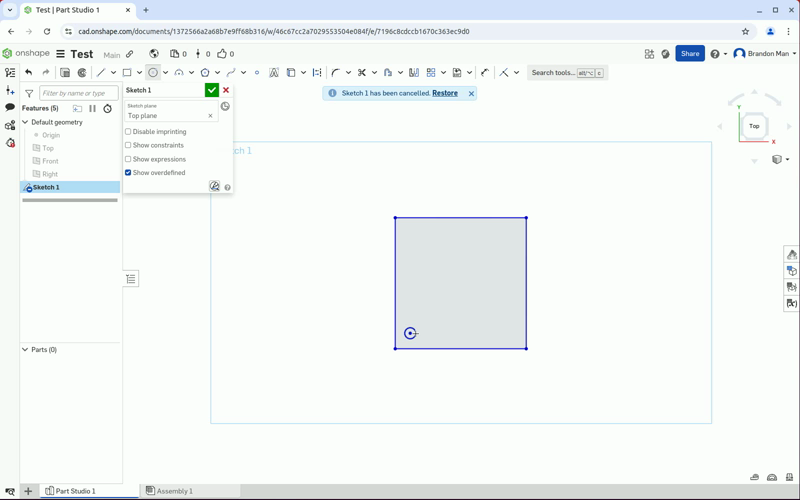
mouse_move(410, 232)
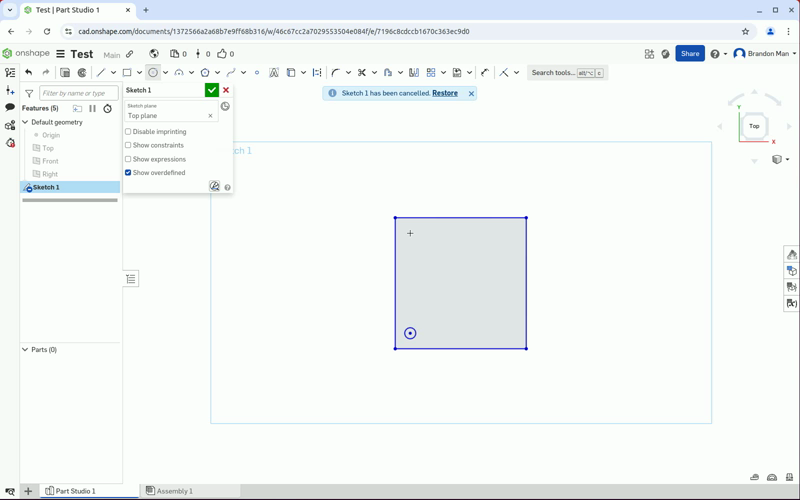
click(410, 232)
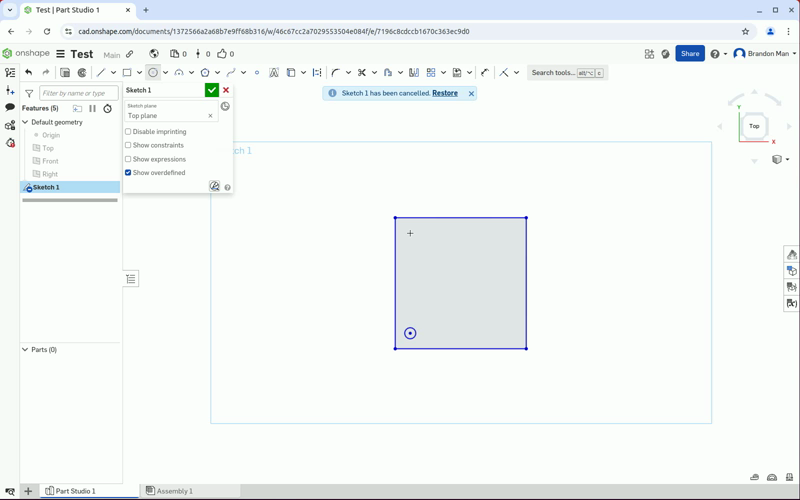
key_up(shift)
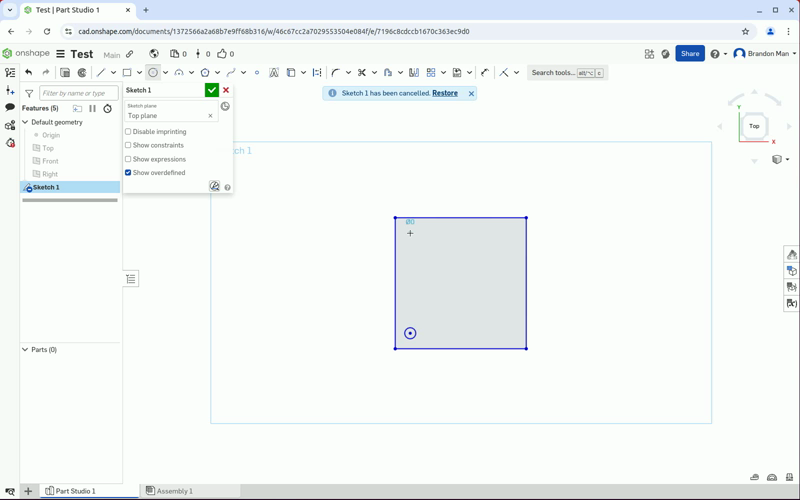
mouse_move(415, 232)
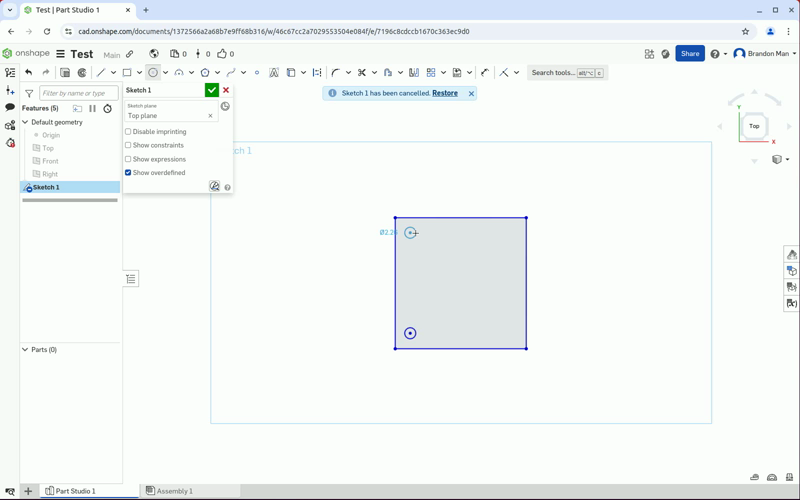
click(415, 232)
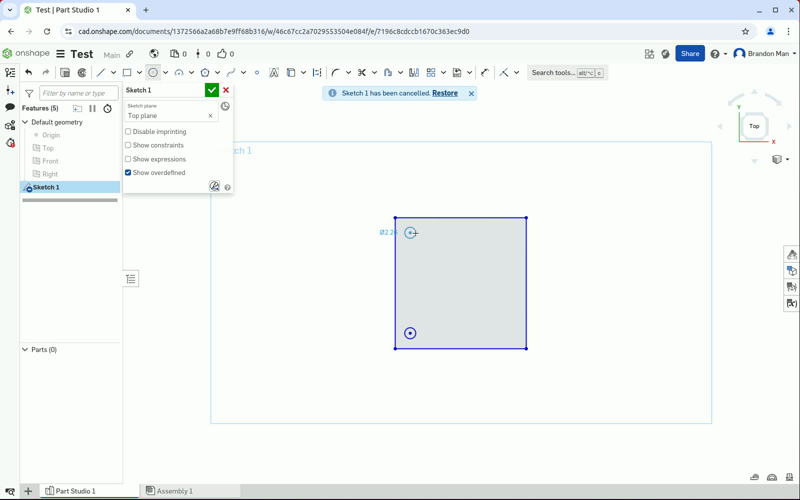
key(esc)
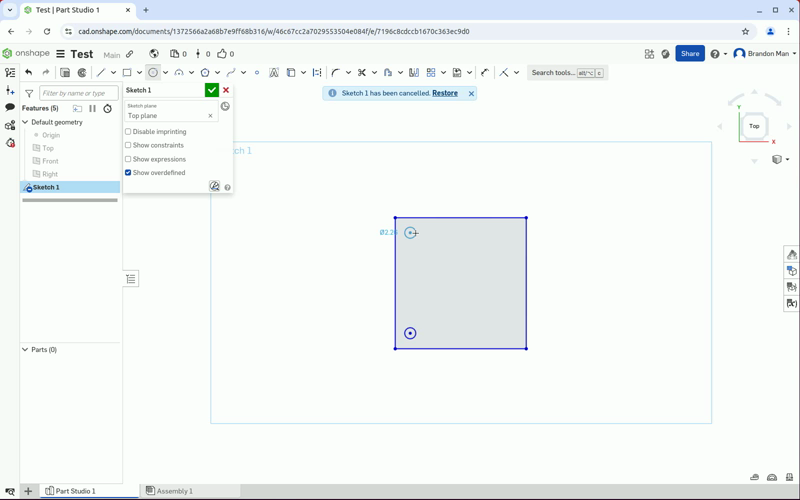
key(l)
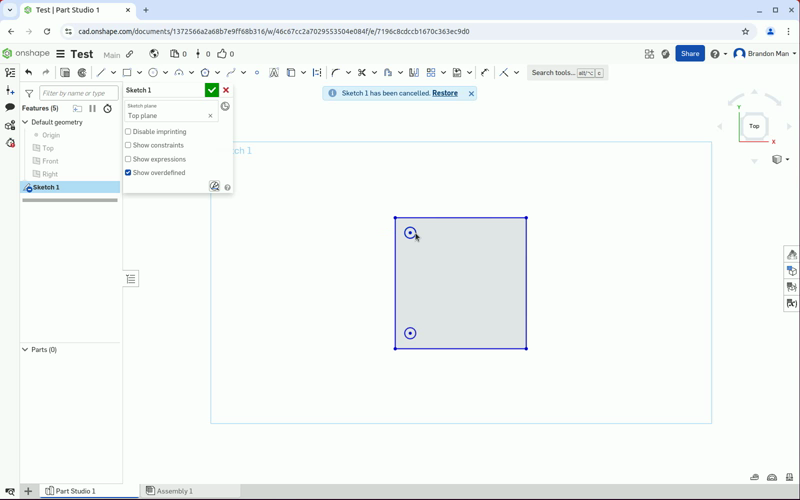
key_down(shift)
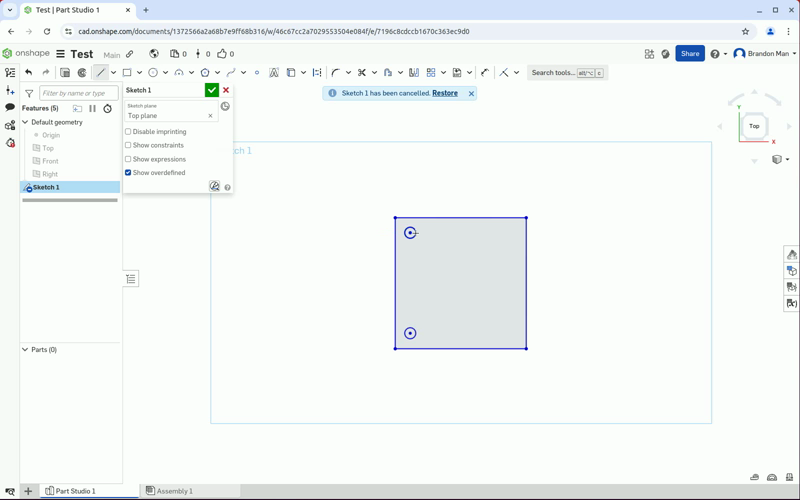
mouse_move(410, 312)
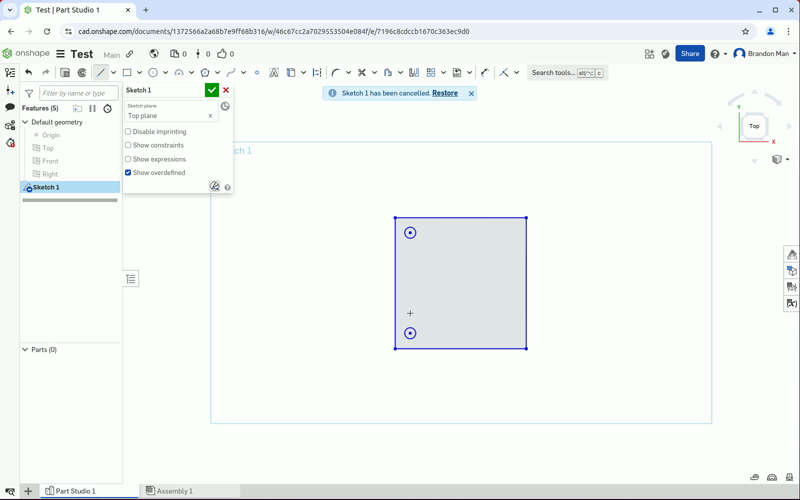
click(410, 312)
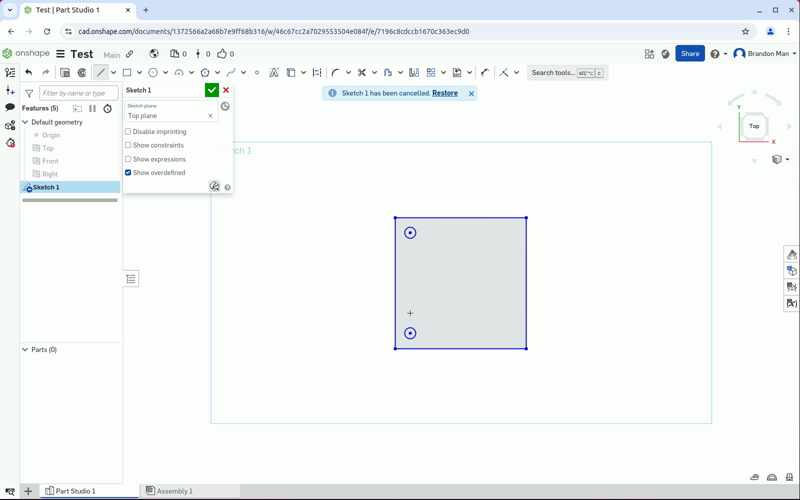
key_up(shift)
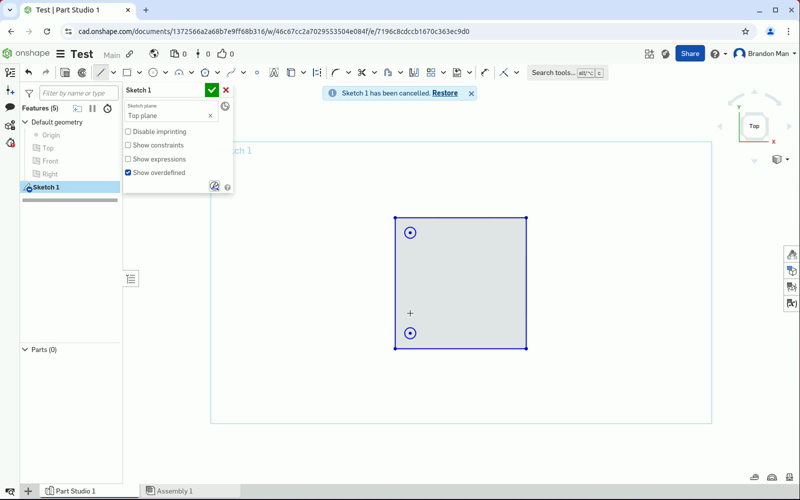
key_down(shift)
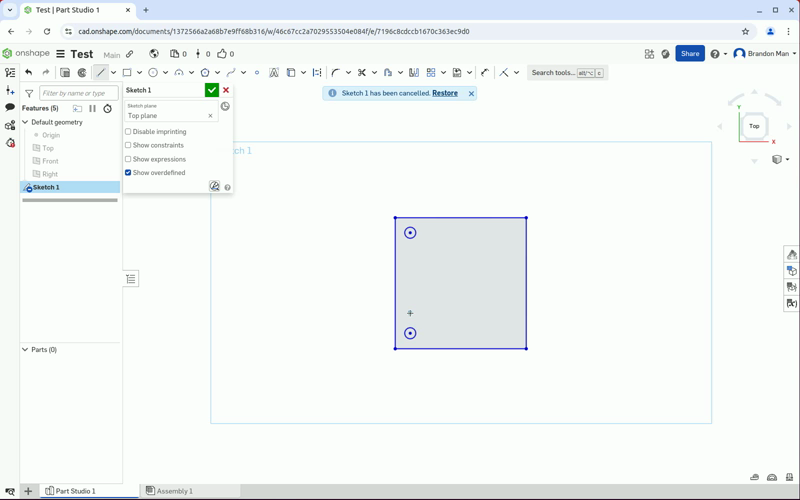
mouse_move(510, 312)
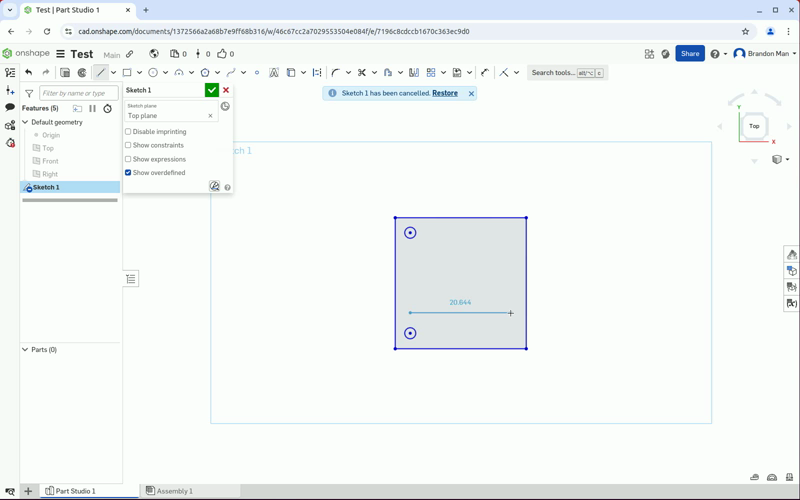
click(510, 312)
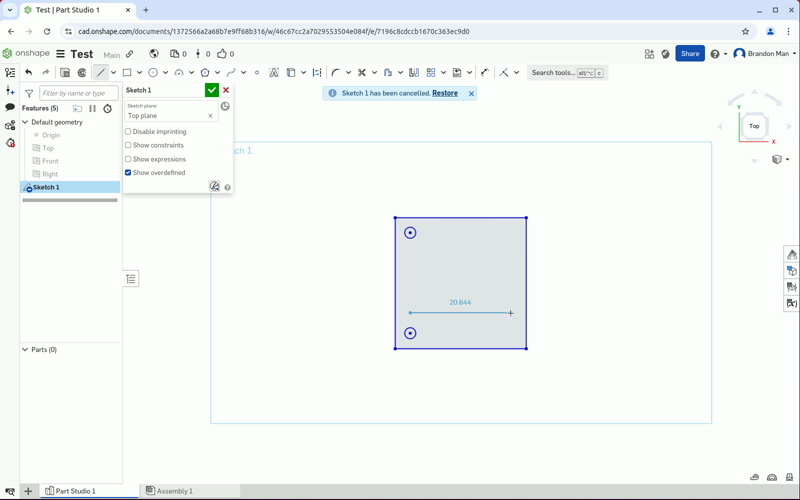
key_up(shift)
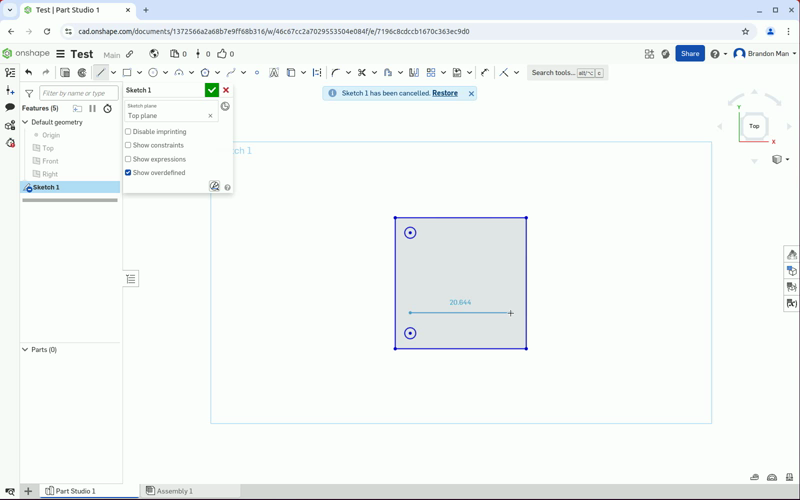
key_down(shift)
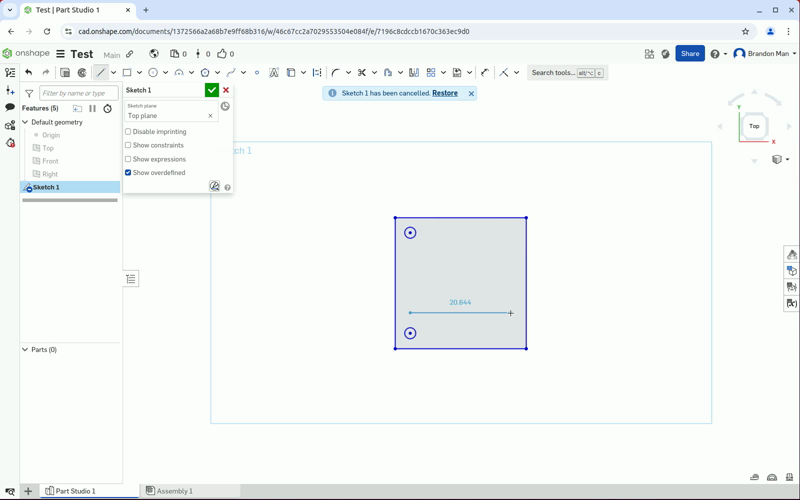
mouse_move(540, 312)
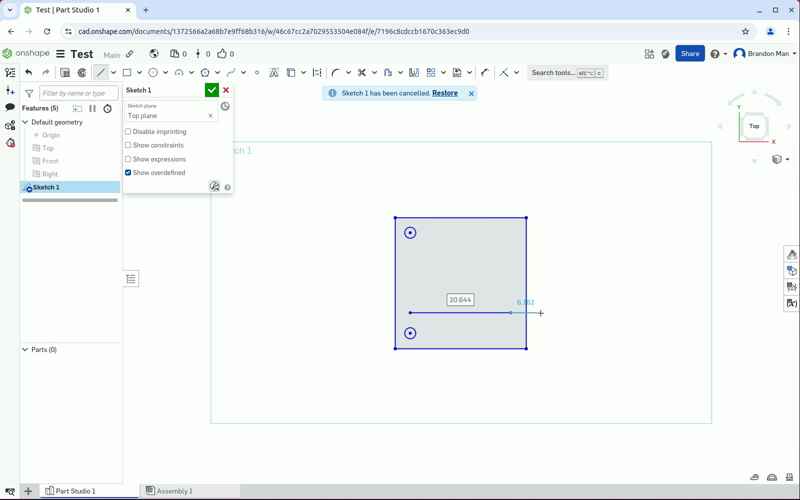
mouse_move(510, 253)
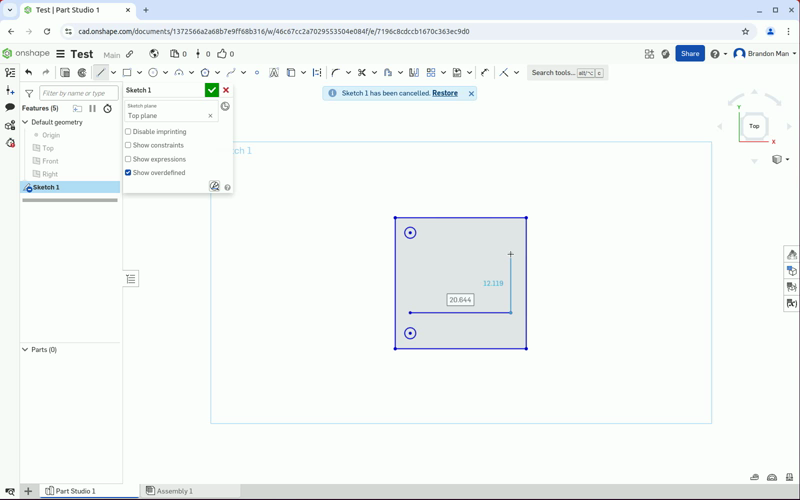
click(510, 253)
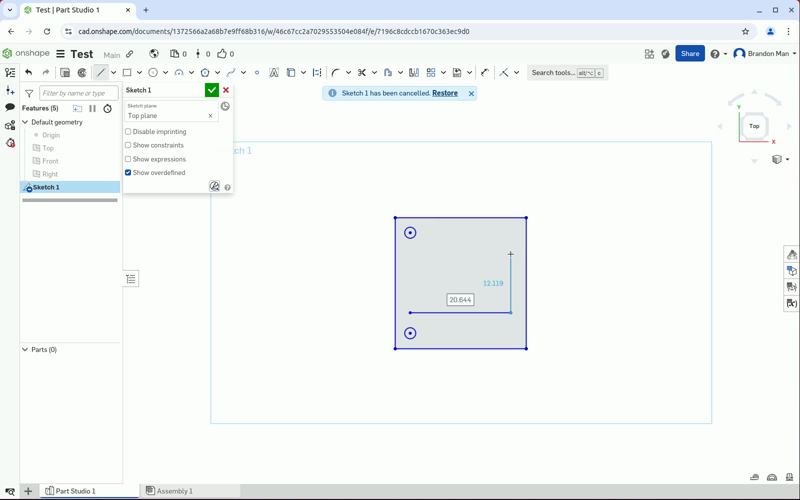
key_up(shift)
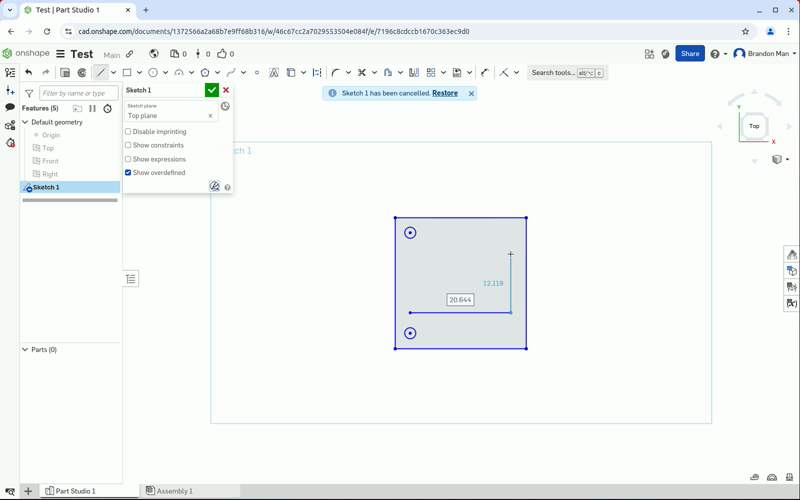
key_down(shift)
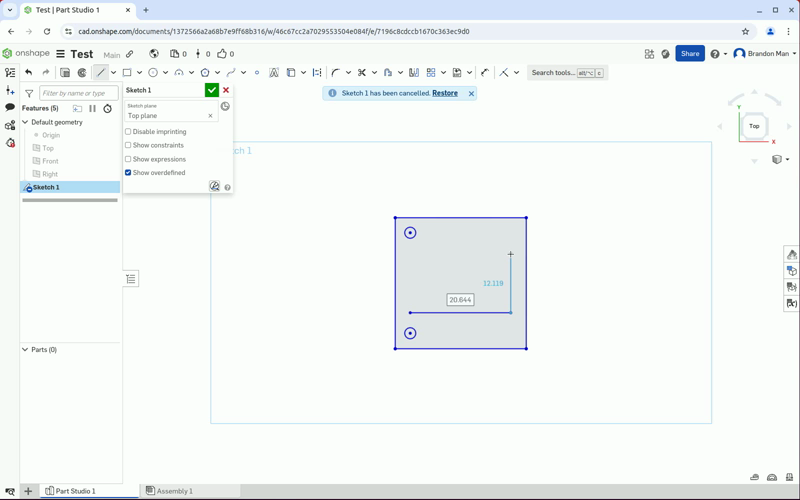
mouse_move(410, 253)
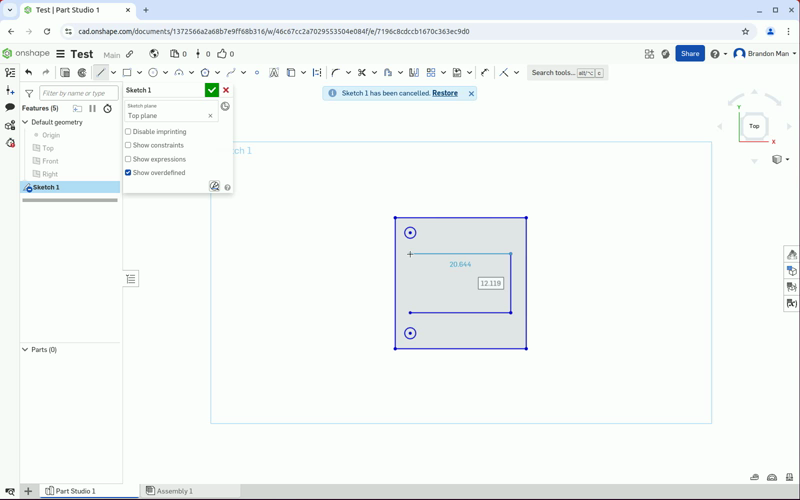
click(410, 253)
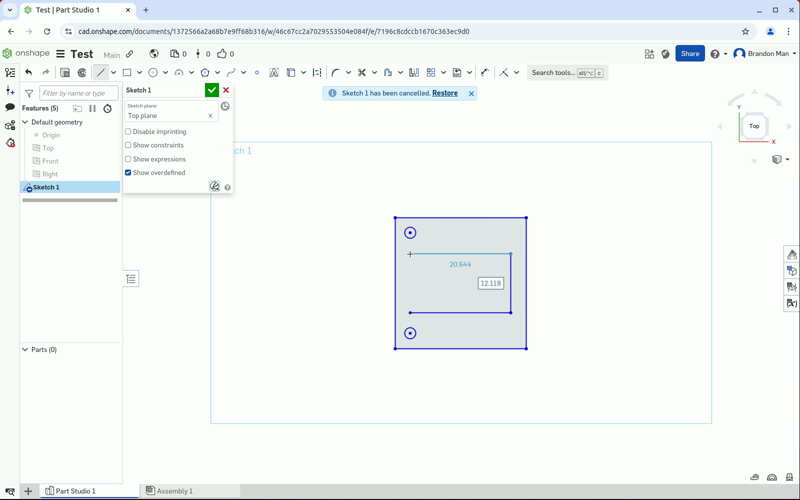
key_up(shift)
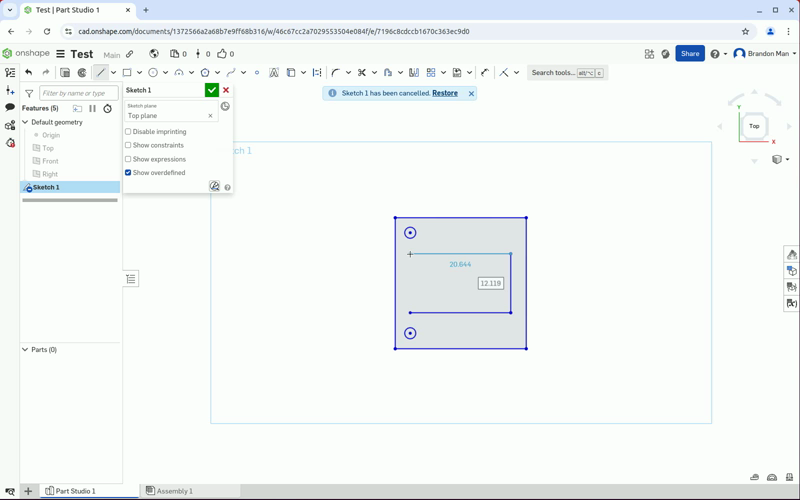
mouse_move(440, 253)
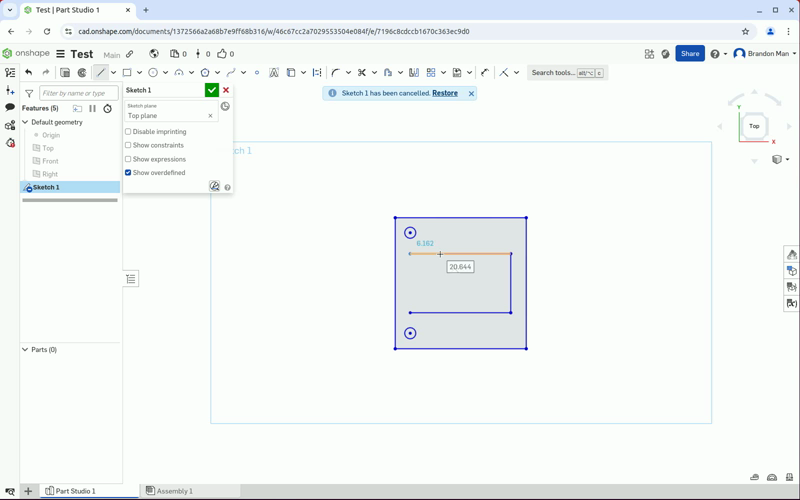
key_down(shift)
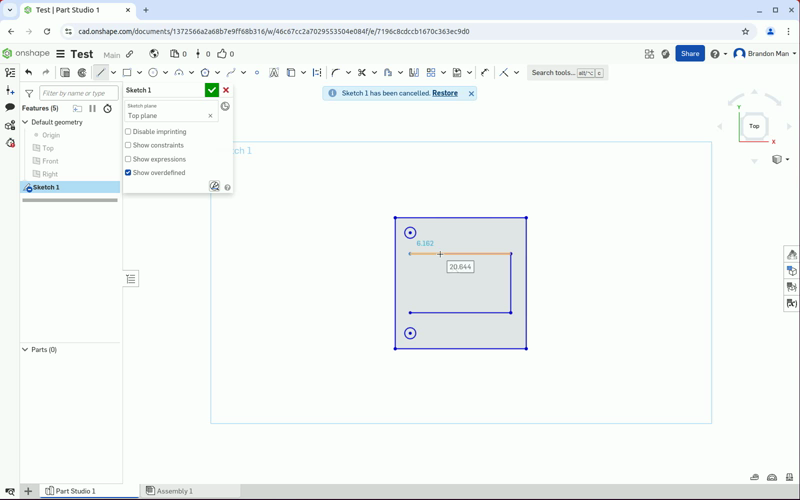
mouse_move(410, 312)
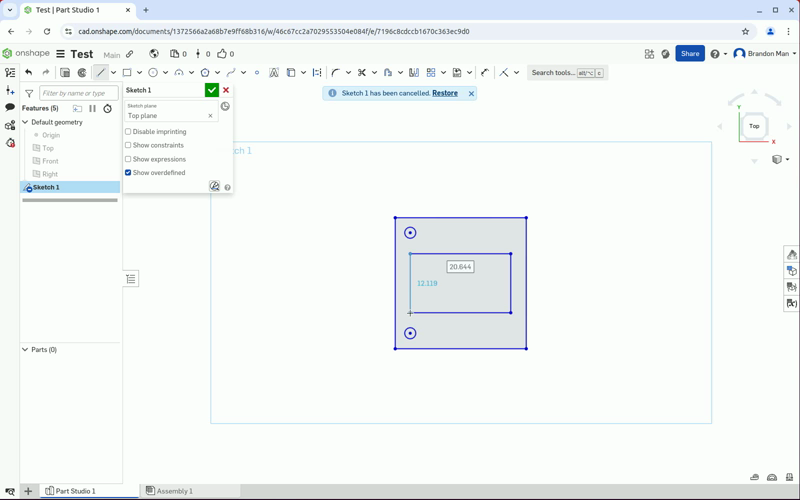
key_up(shift)
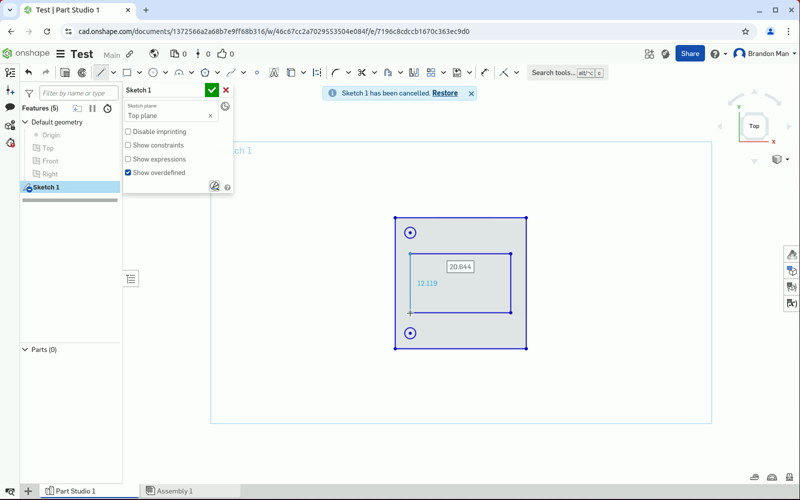
click(410, 312)
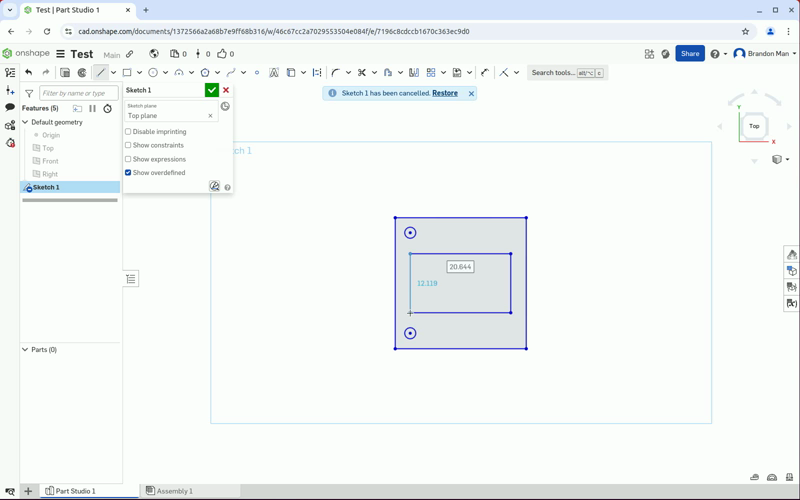
key(esc)
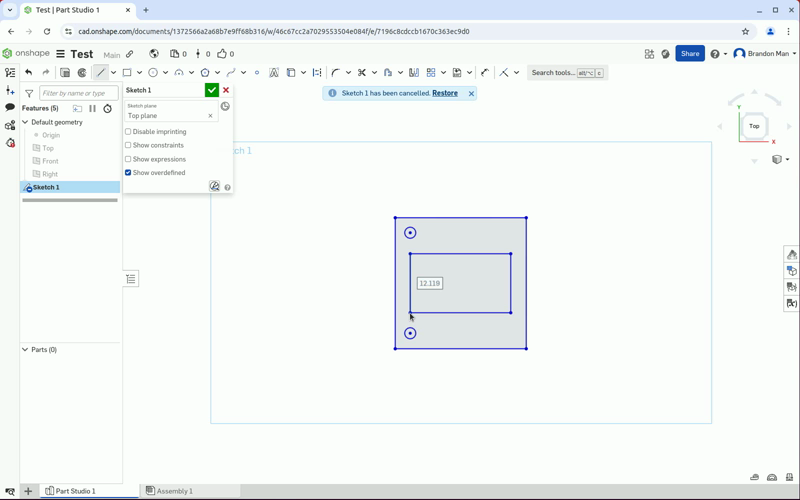
key(c)
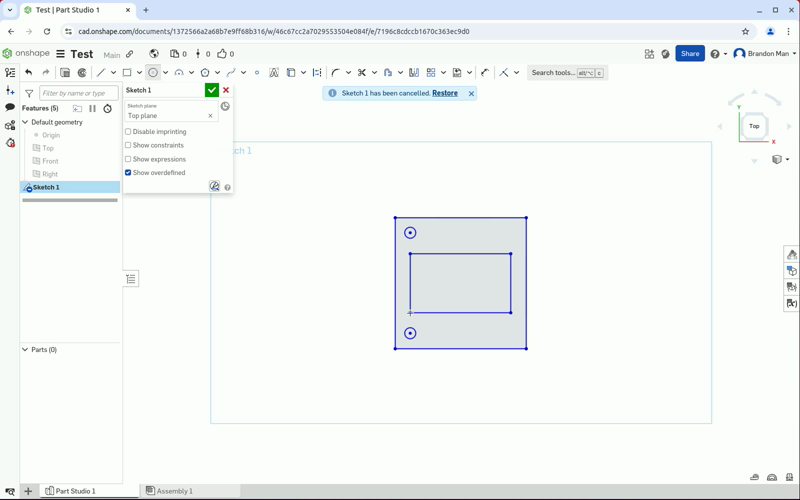
key_down(shift)
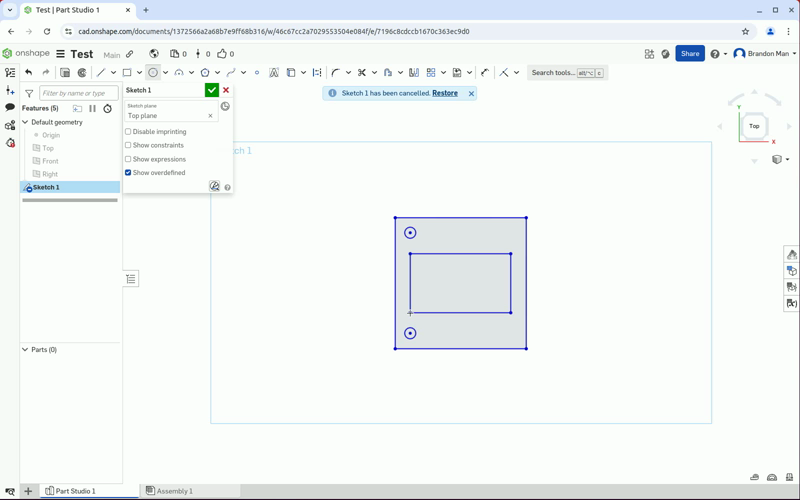
mouse_move(510, 333)
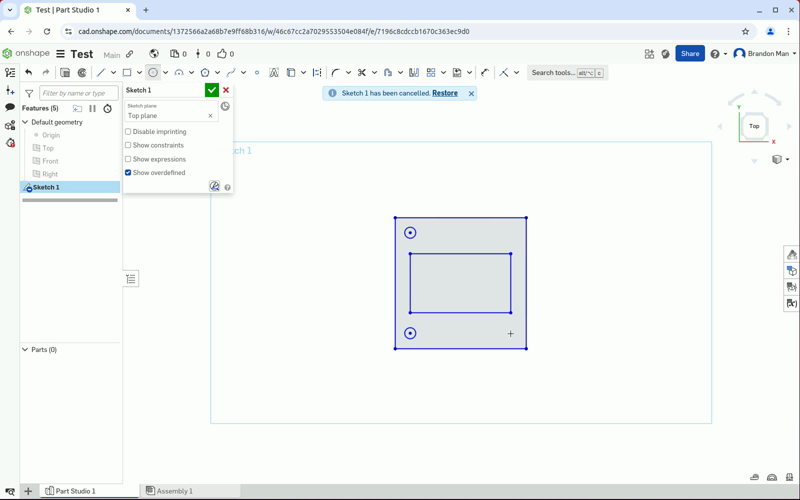
click(510, 333)
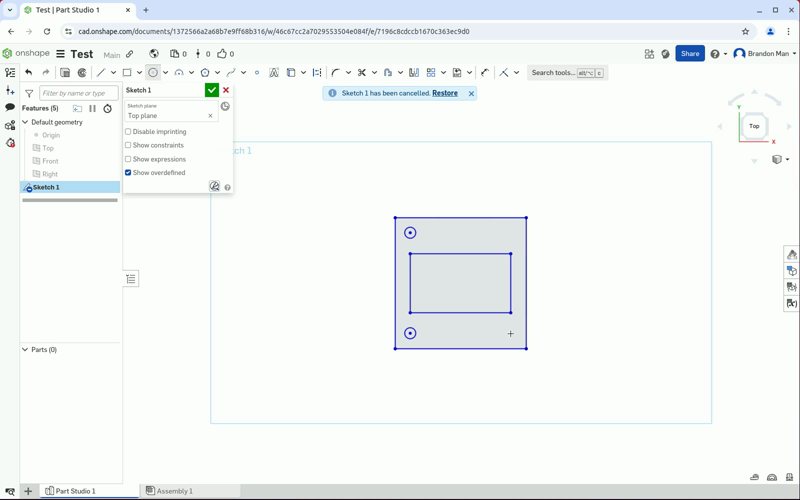
key_up(shift)
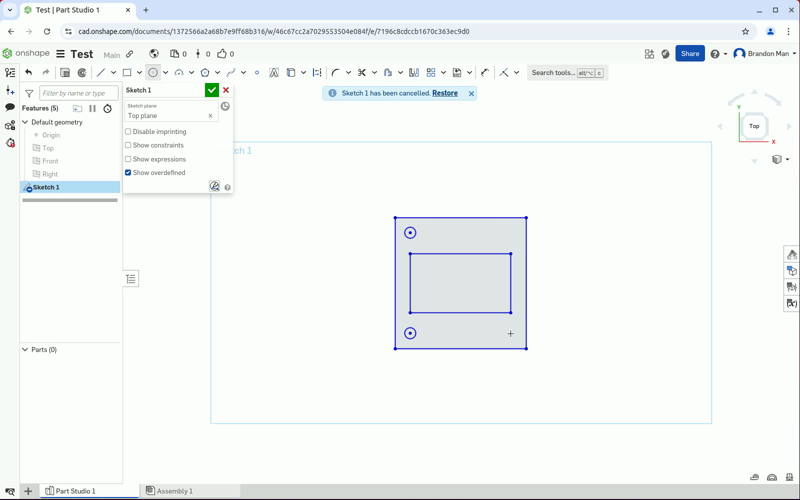
mouse_move(516, 333)
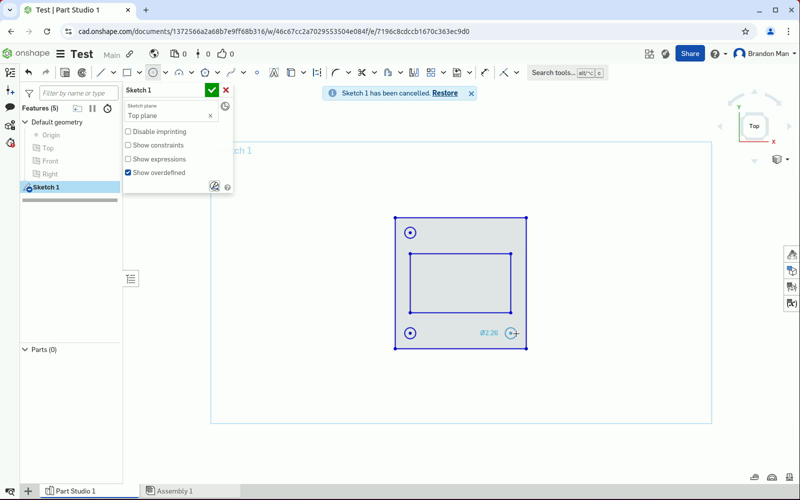
click(516, 333)
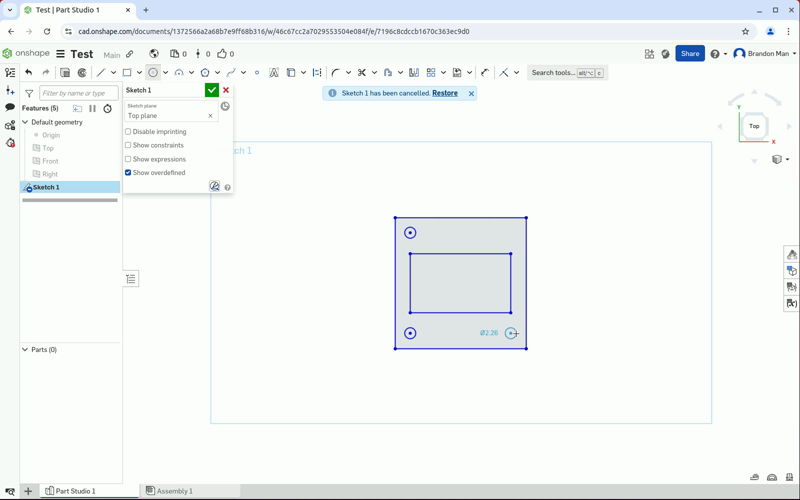
key(esc)
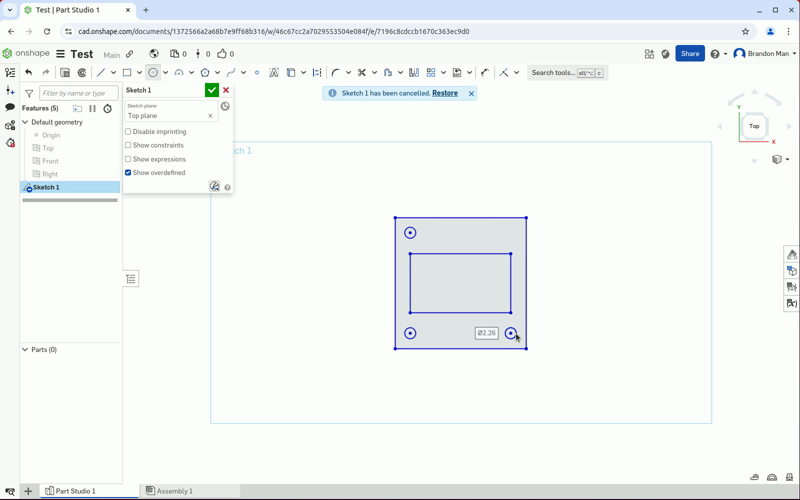
key(c)
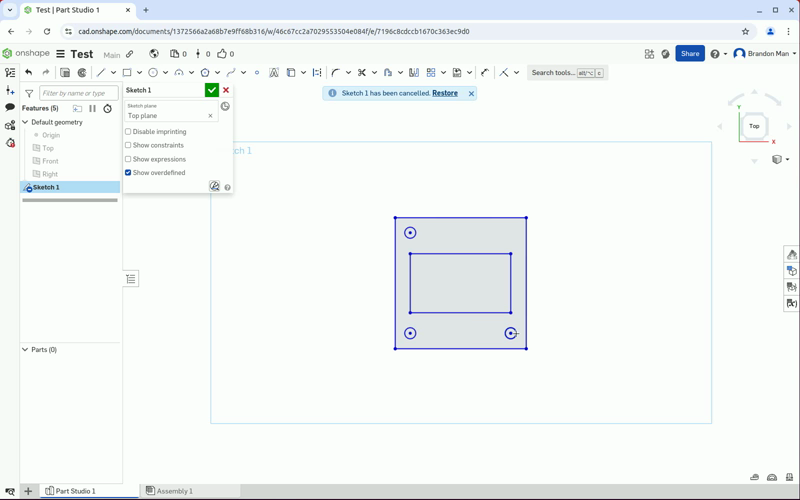
key_down(shift)
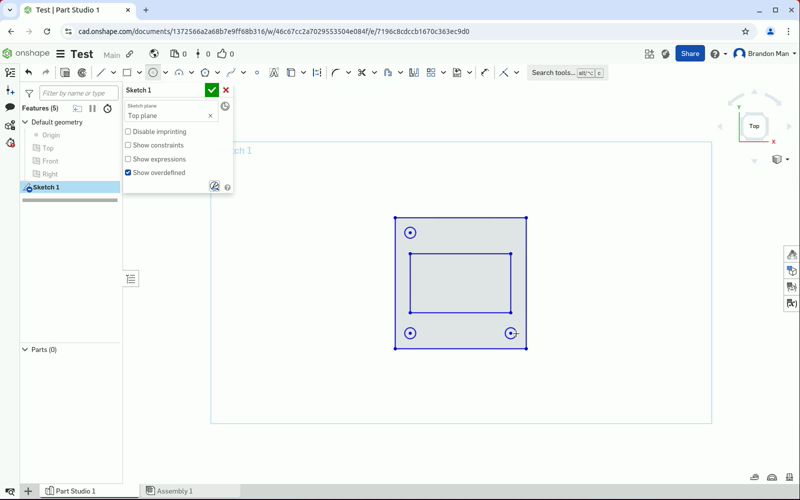
mouse_move(510, 232)
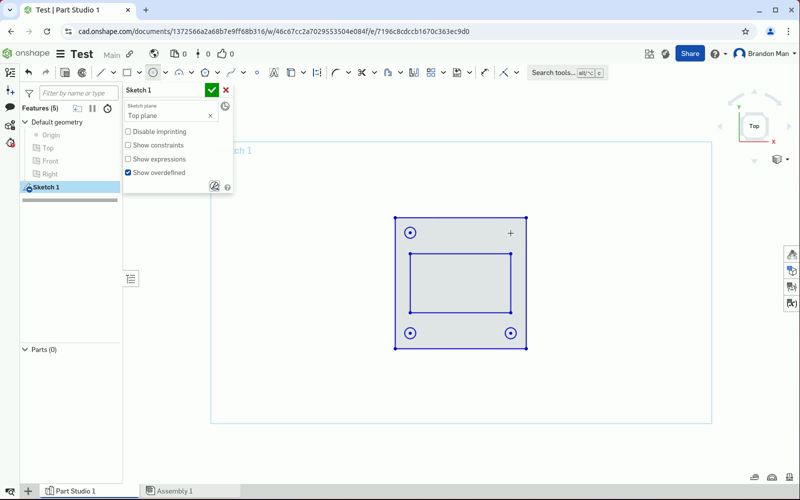
click(510, 232)
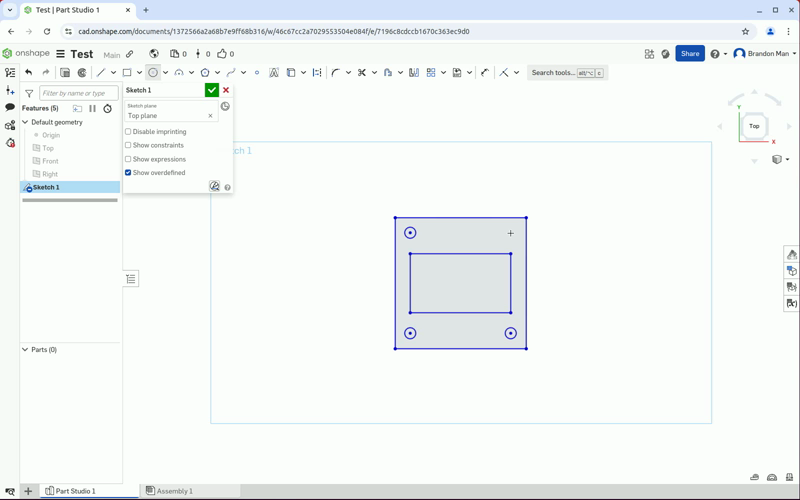
key_up(shift)
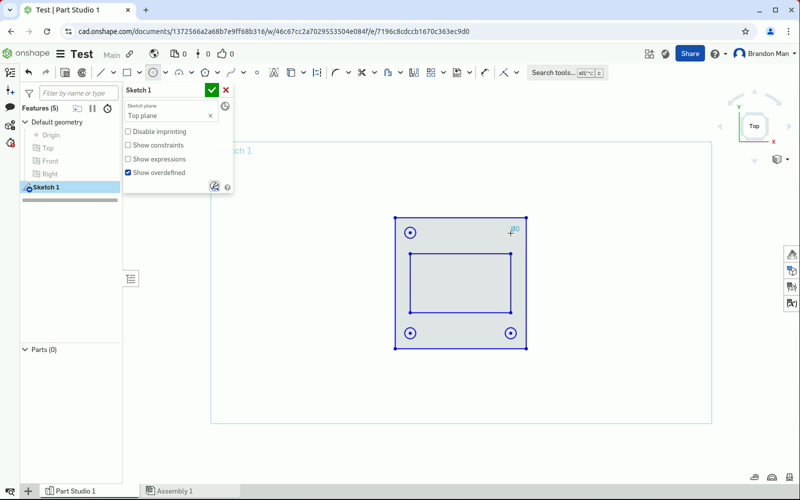
mouse_move(516, 232)
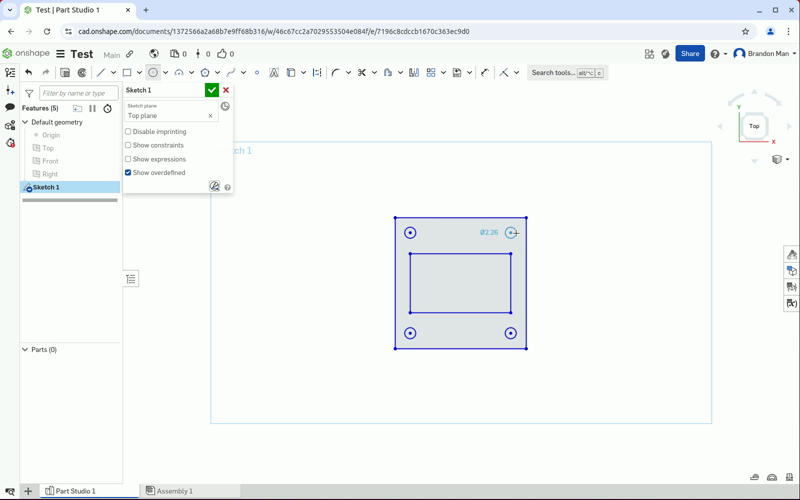
click(516, 232)
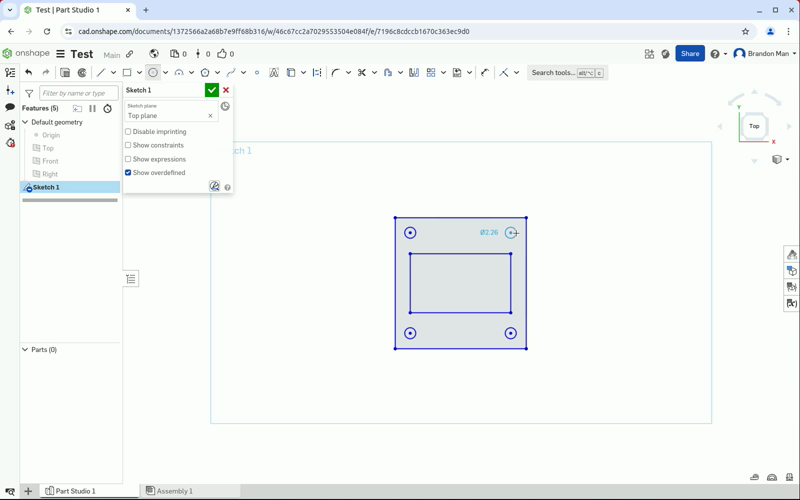
key(esc)
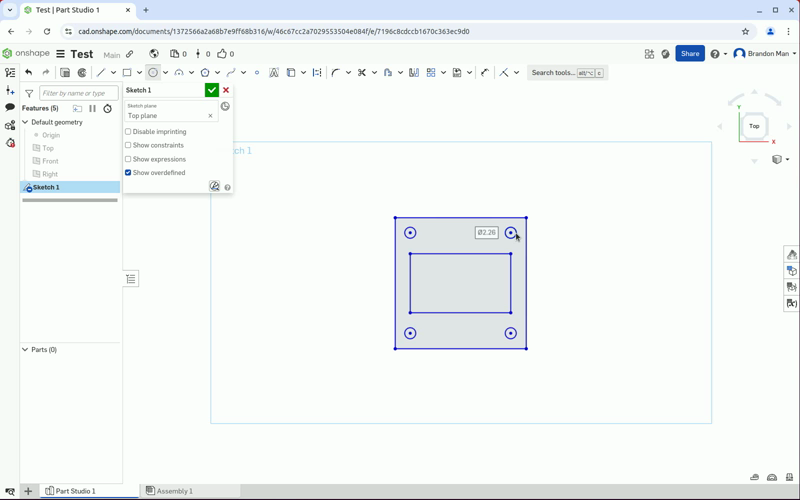
mouse_move(464, 331)
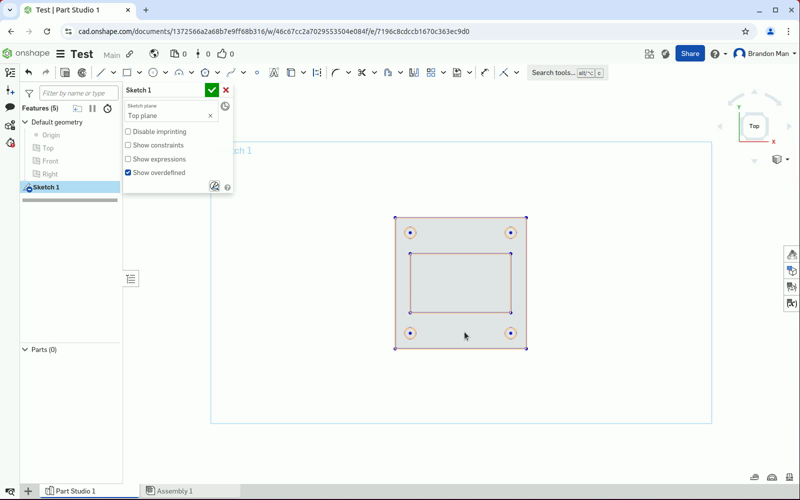
click(464, 331)
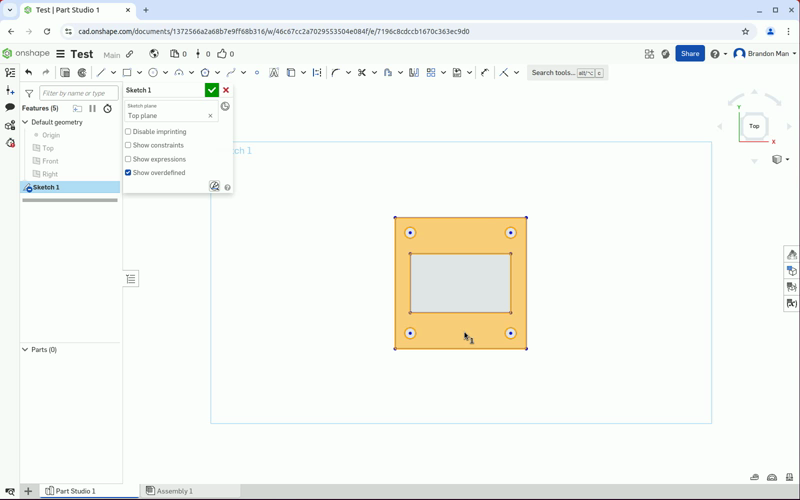
mouse_move(73, 352)
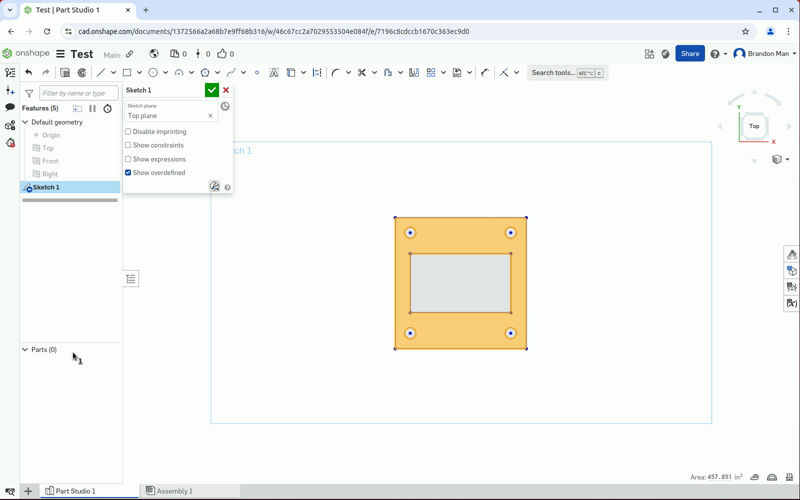
key(shift+y)
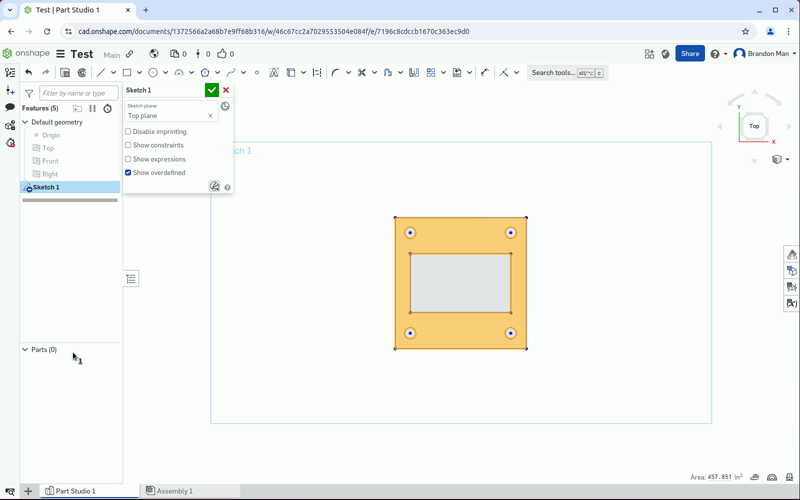
key(shift+e)
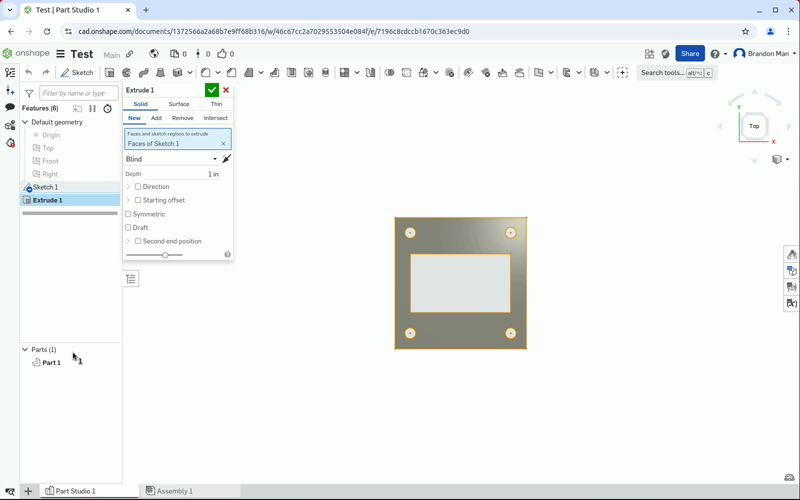
mouse_move(143, 106)
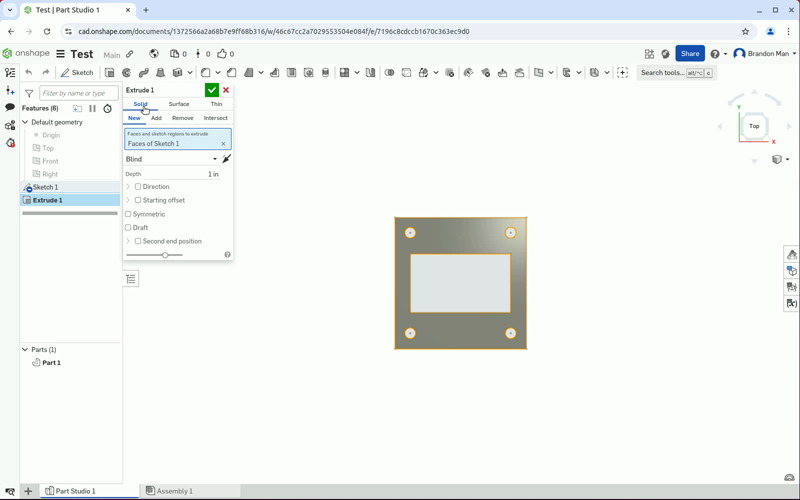
click(143, 106)
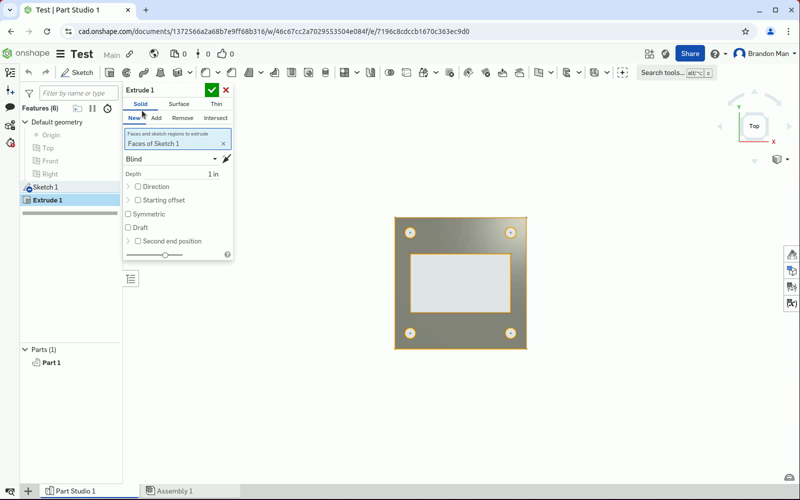
mouse_move(137, 120)
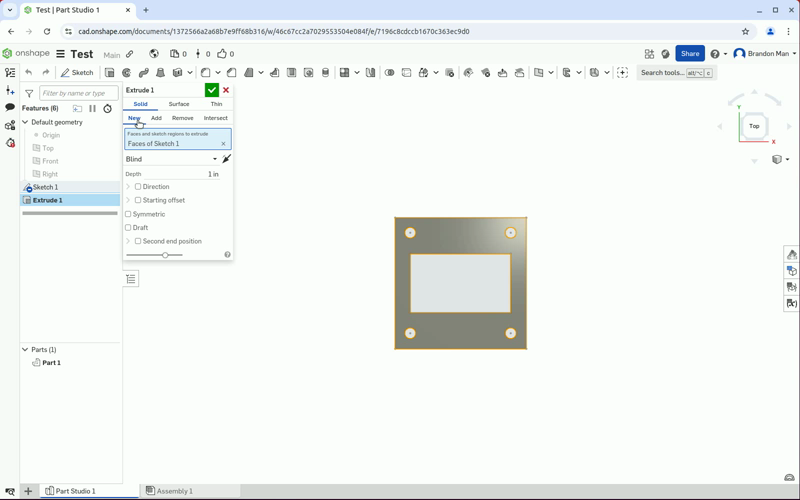
click(137, 120)
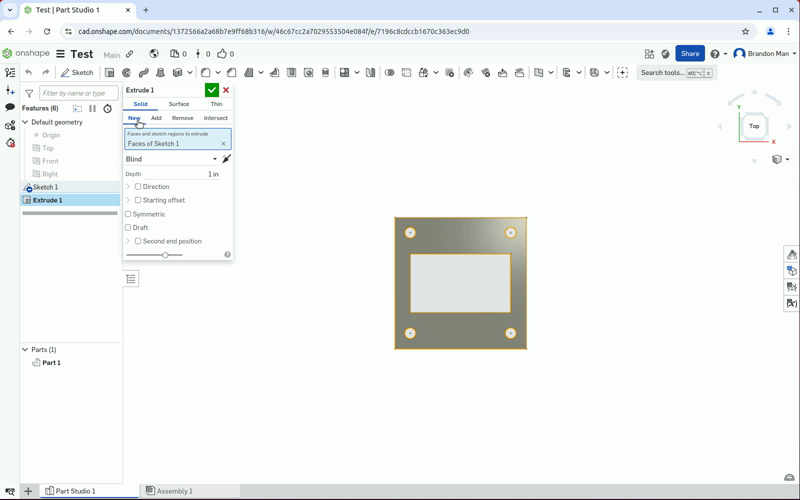
key(tab, 4)
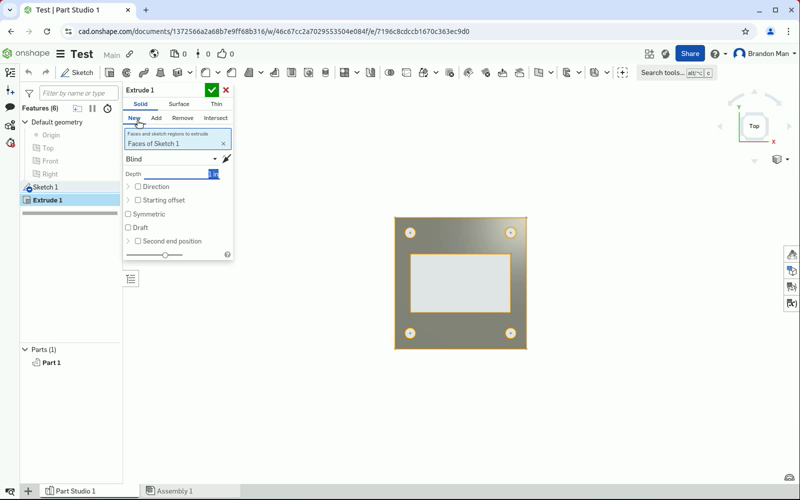
text(1.204)
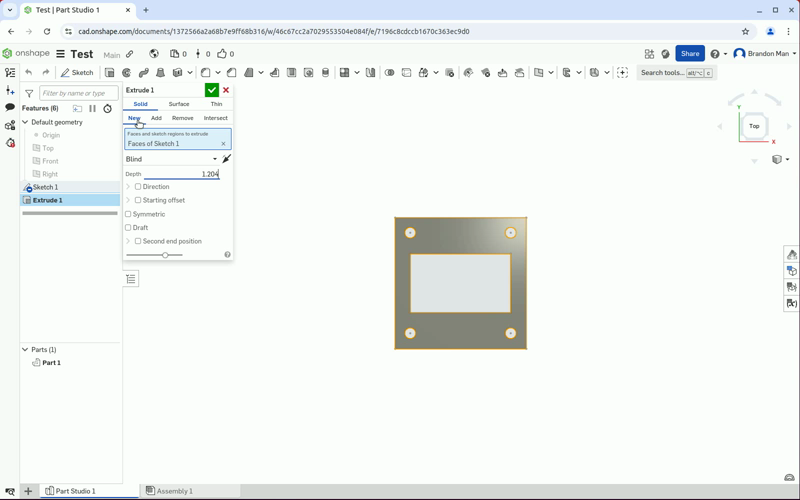
key(enter)
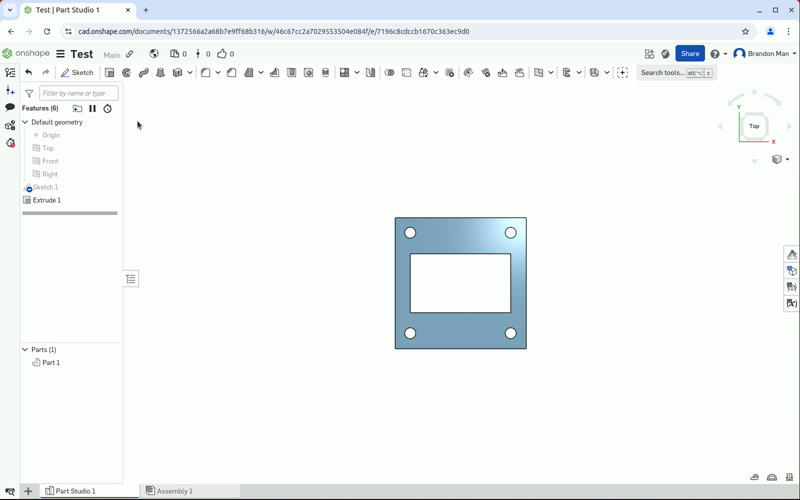
key(shift+h)
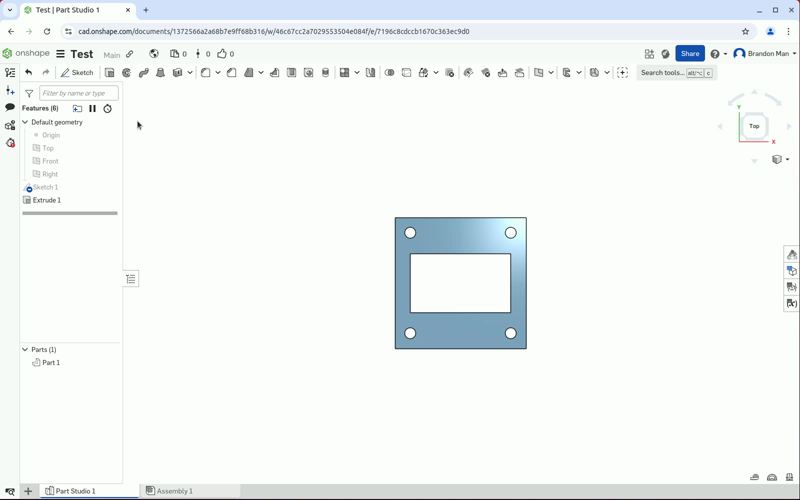
key(shift+h)
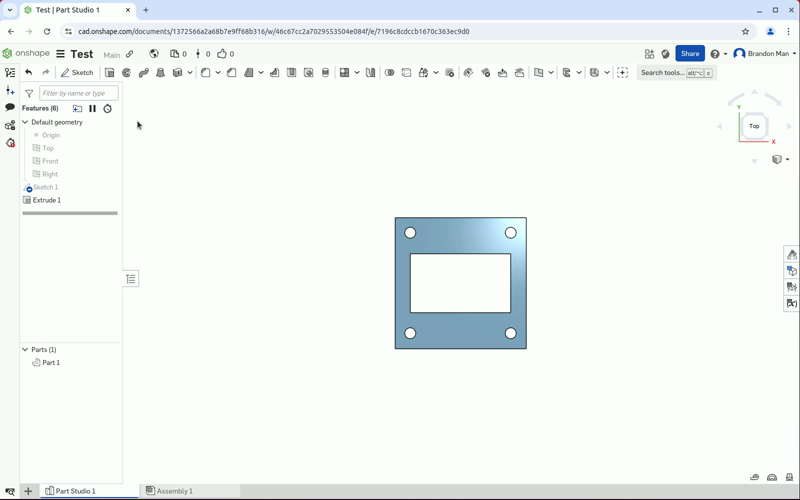
mouse_move(73, 189)
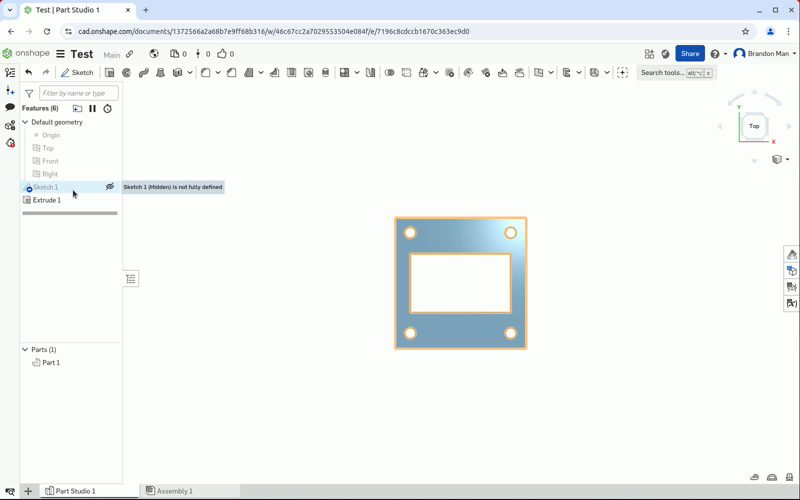
click(73, 189)
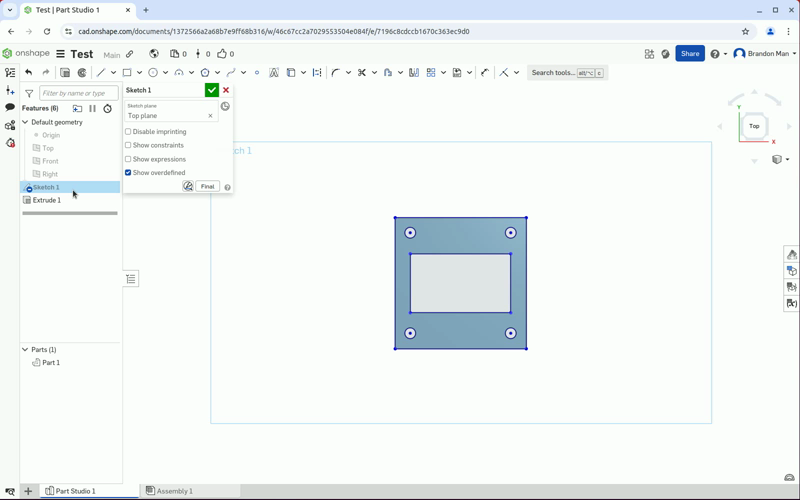
mouse_move(229, 92)
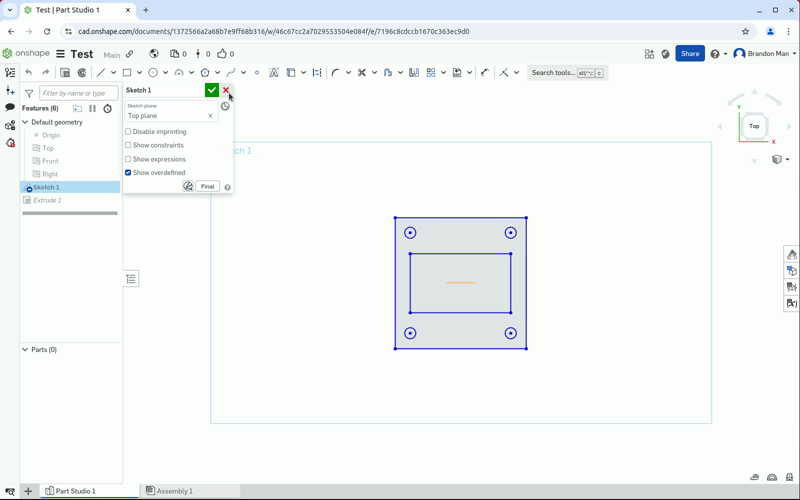
click(229, 92)
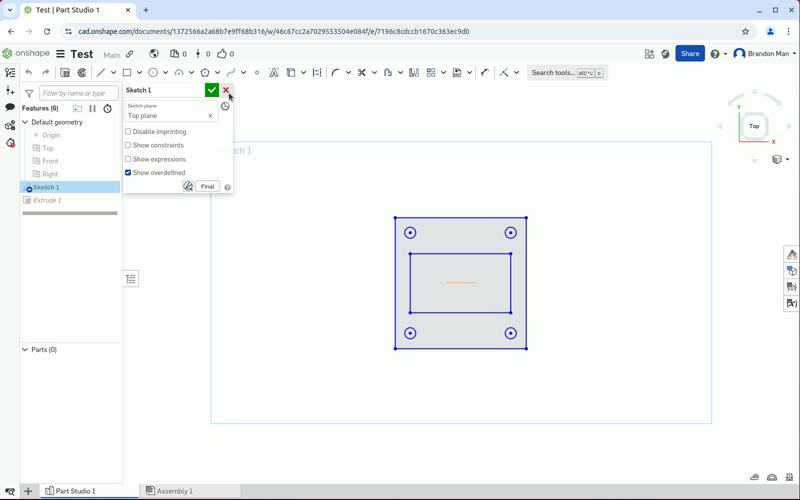
key(shift+s)
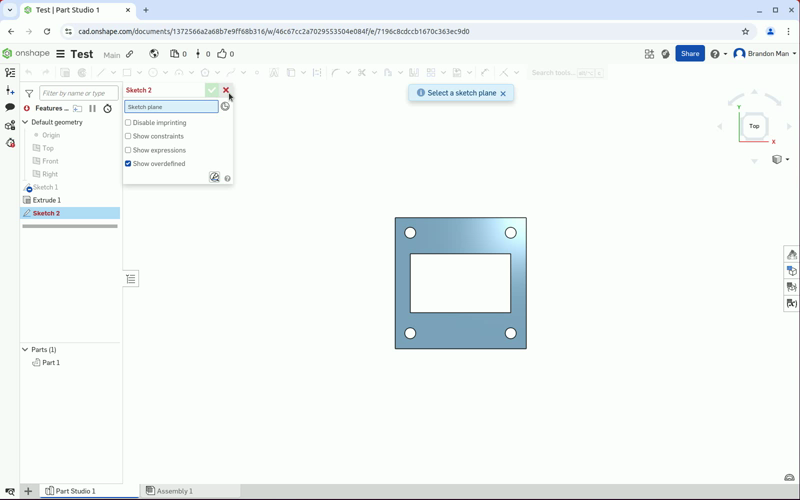
mouse_move(73, 150)
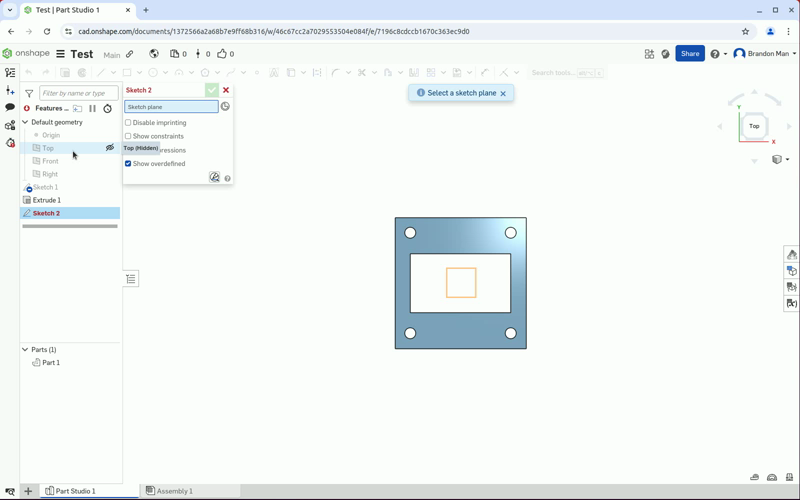
click(73, 150)
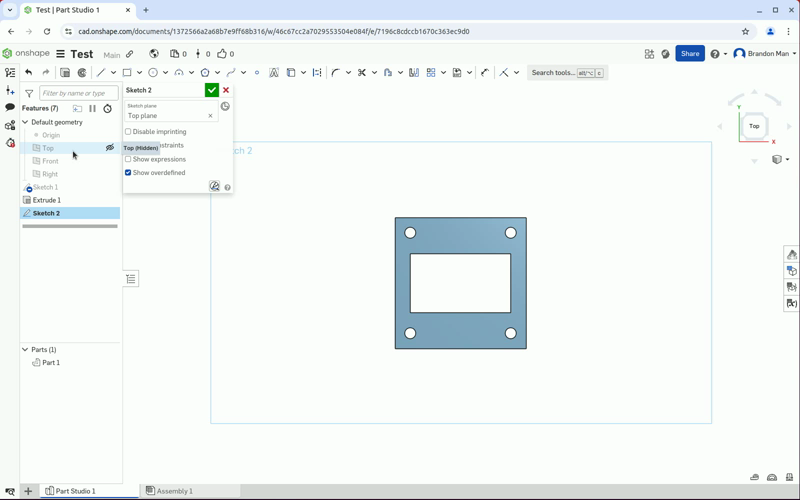
mouse_move(73, 352)
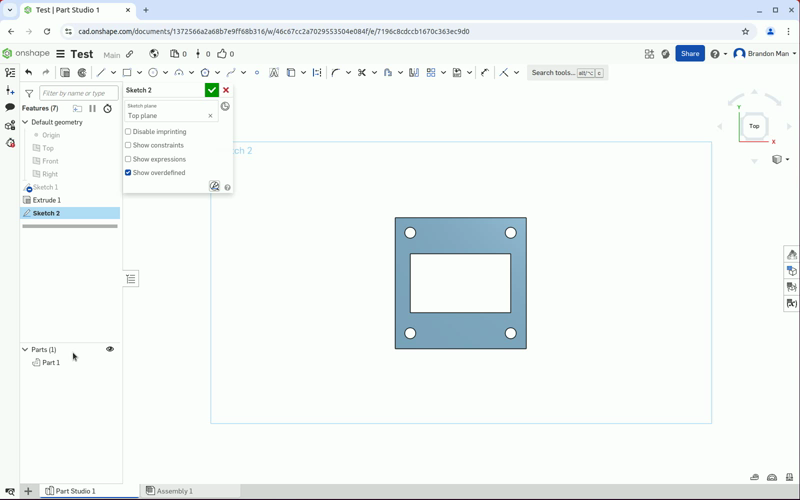
key(y)
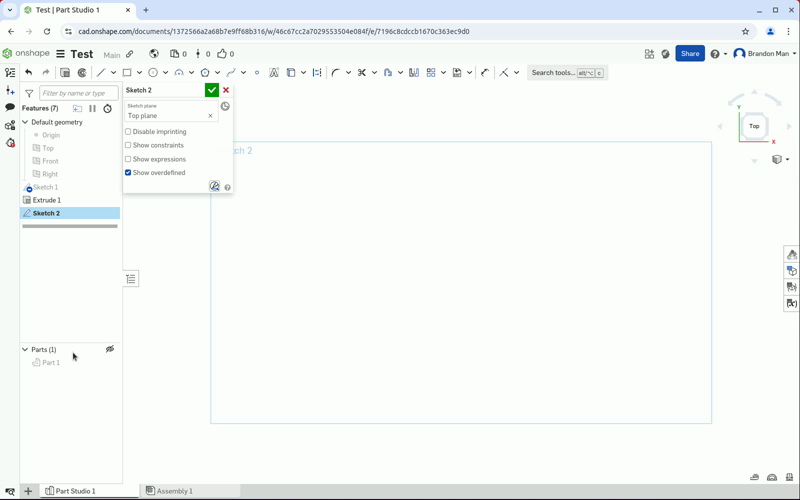
key(l)
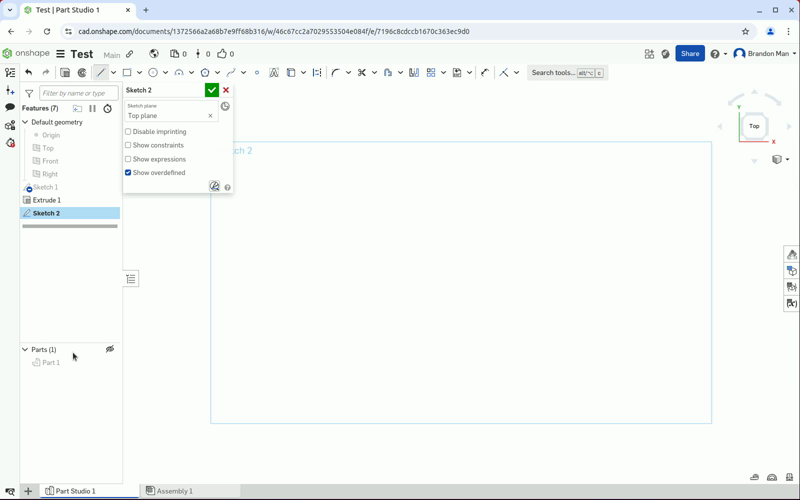
key_down(shift)
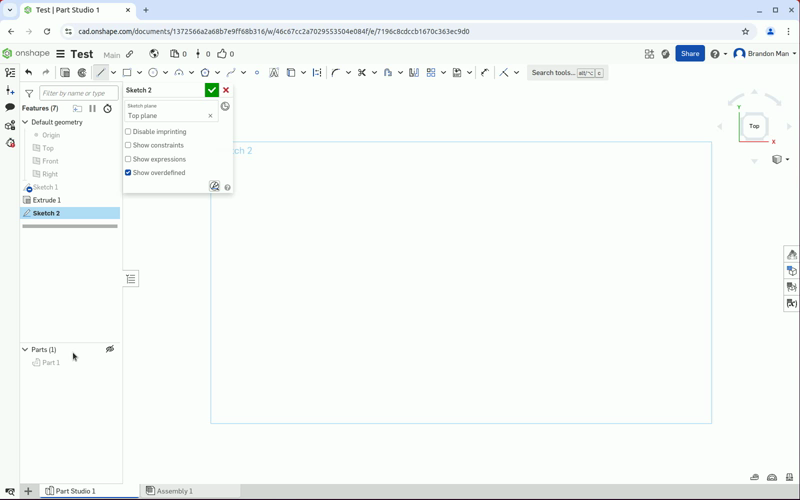
mouse_move(385, 357)
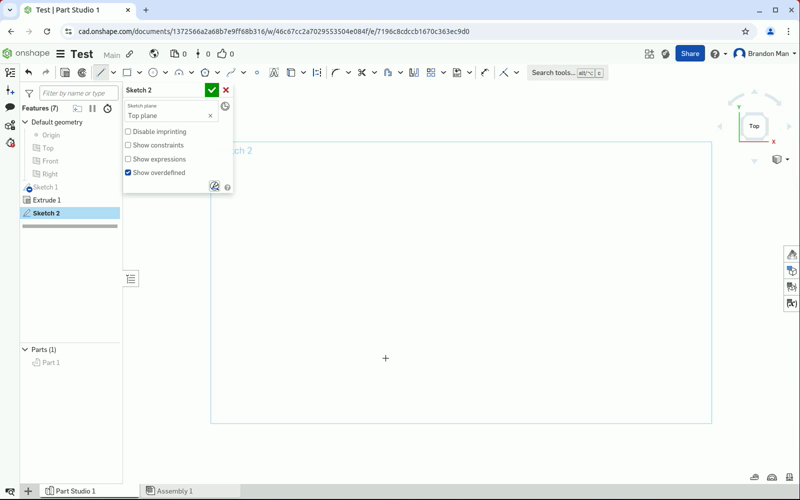
click(385, 357)
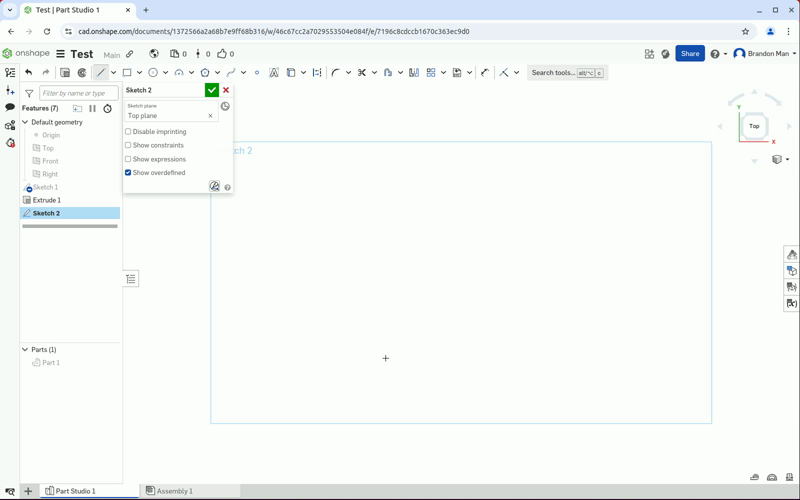
key_up(shift)
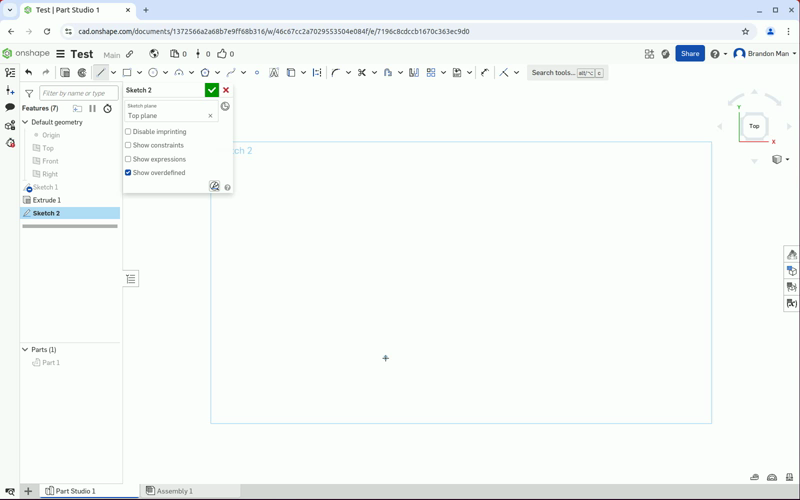
key_down(shift)
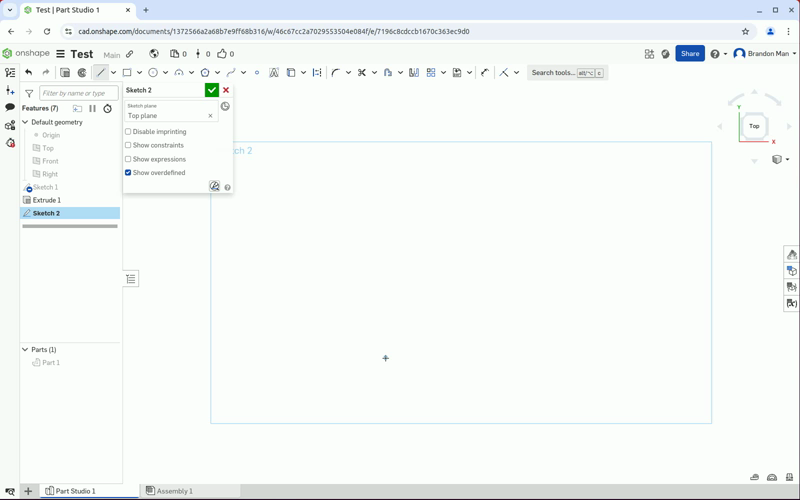
mouse_move(536, 357)
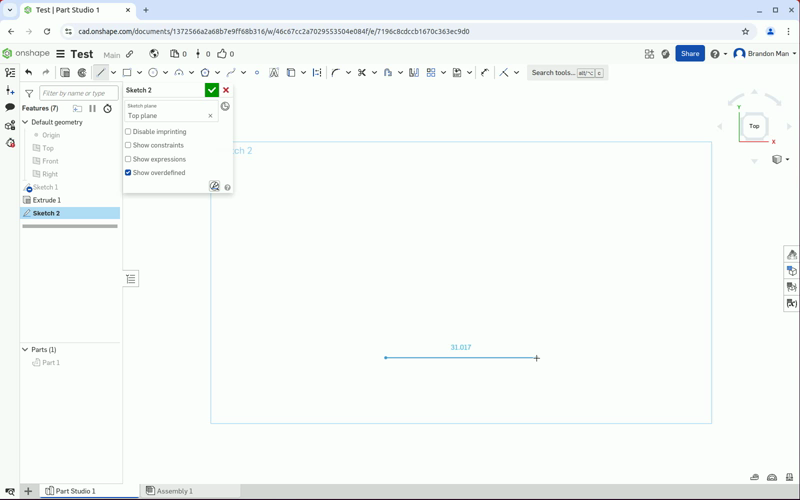
click(536, 357)
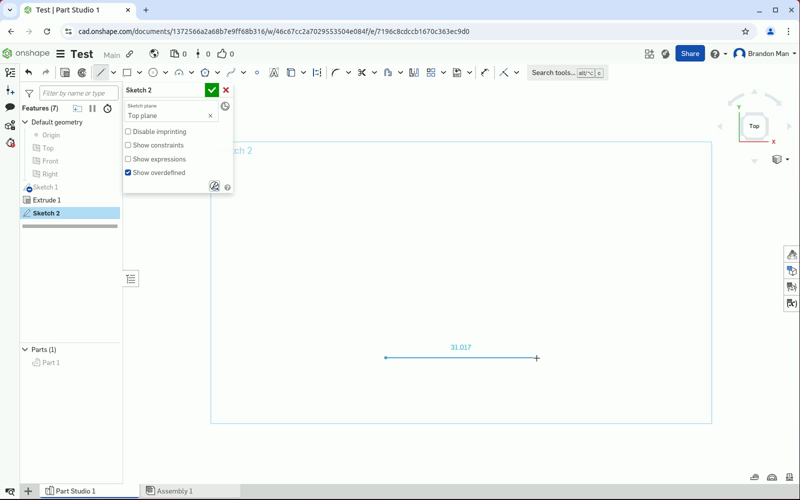
key_up(shift)
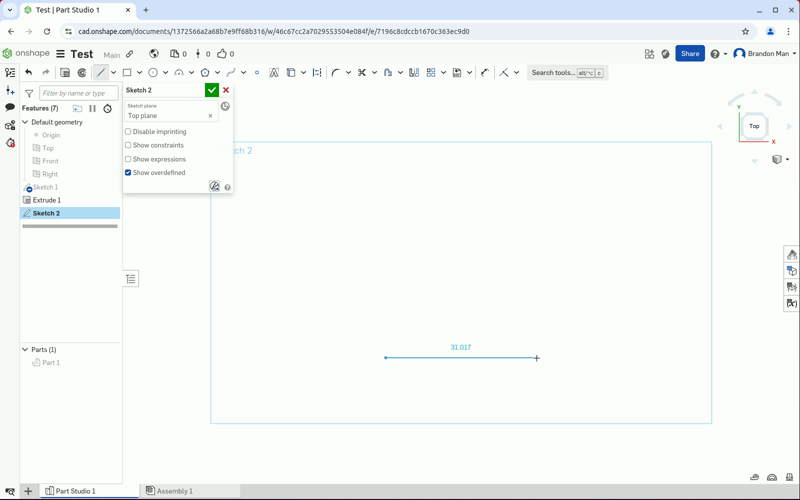
key_down(shift)
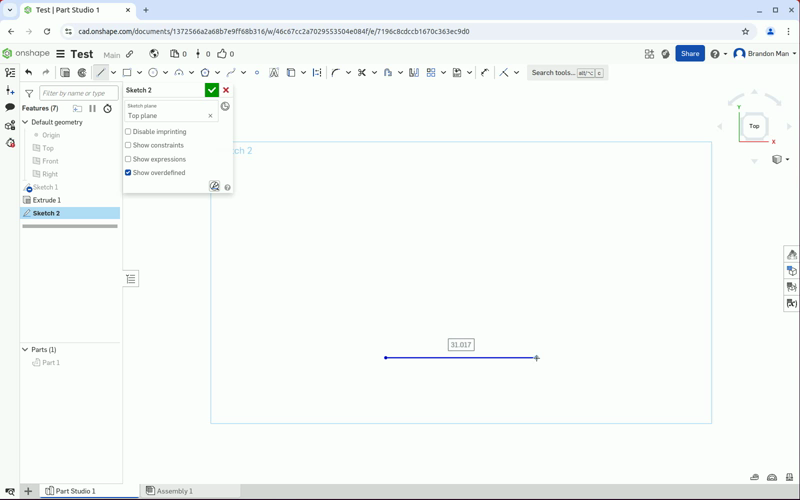
mouse_move(536, 207)
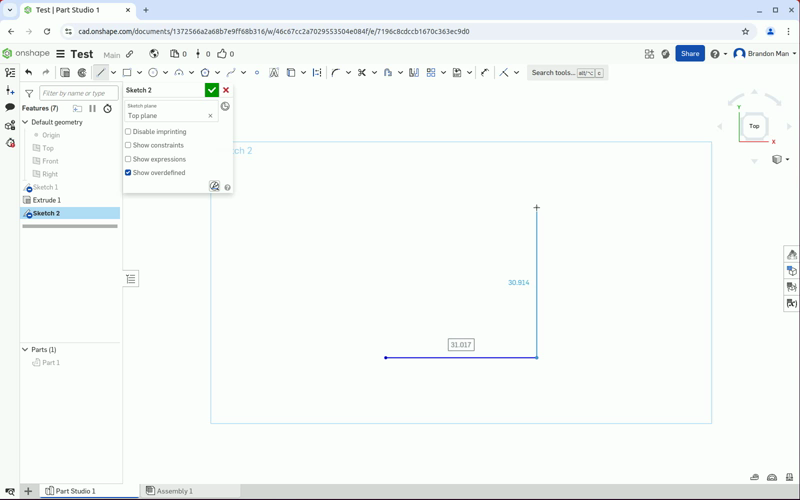
click(536, 207)
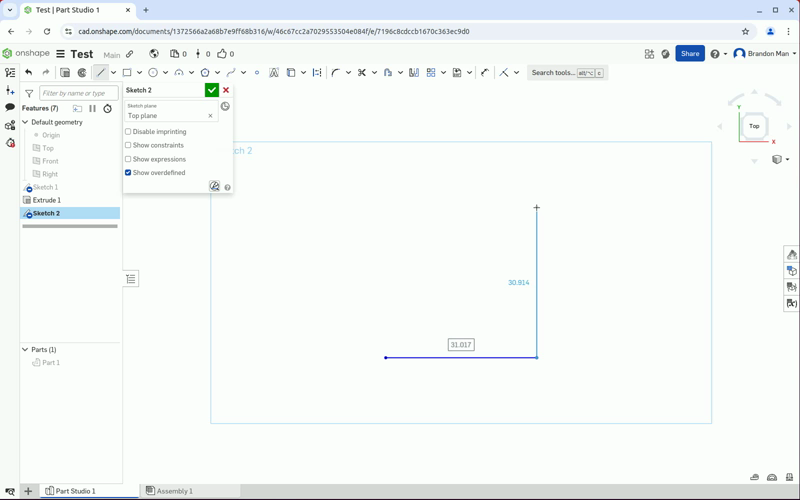
key_up(shift)
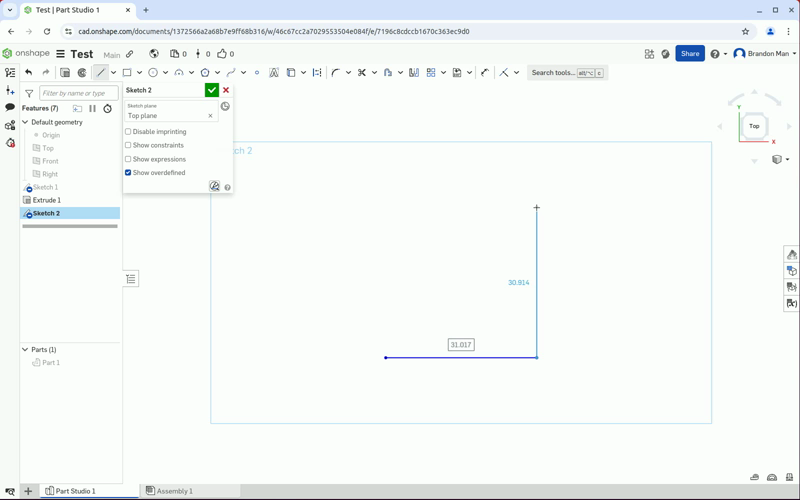
key_down(shift)
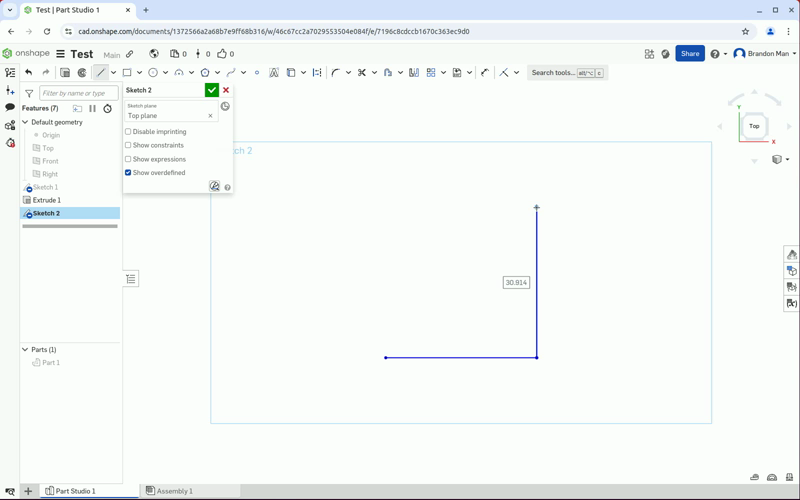
mouse_move(385, 207)
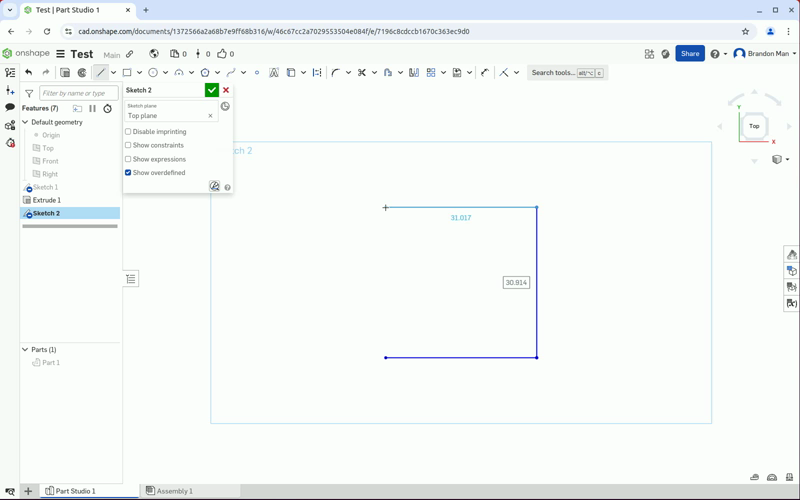
click(385, 207)
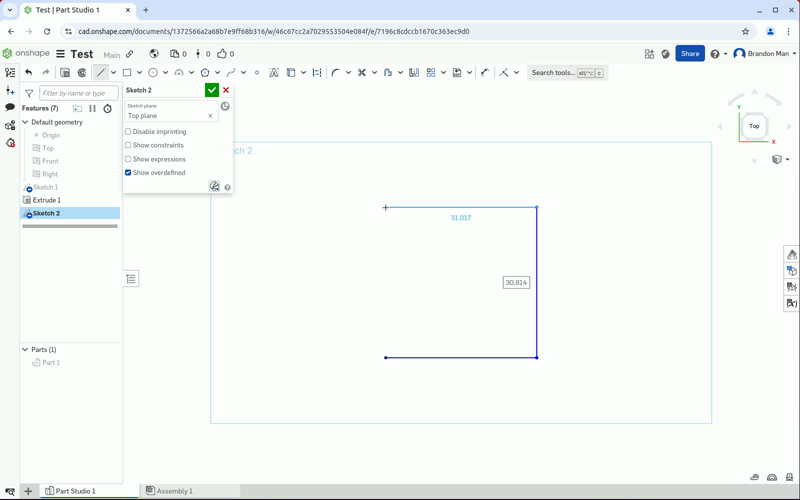
key_up(shift)
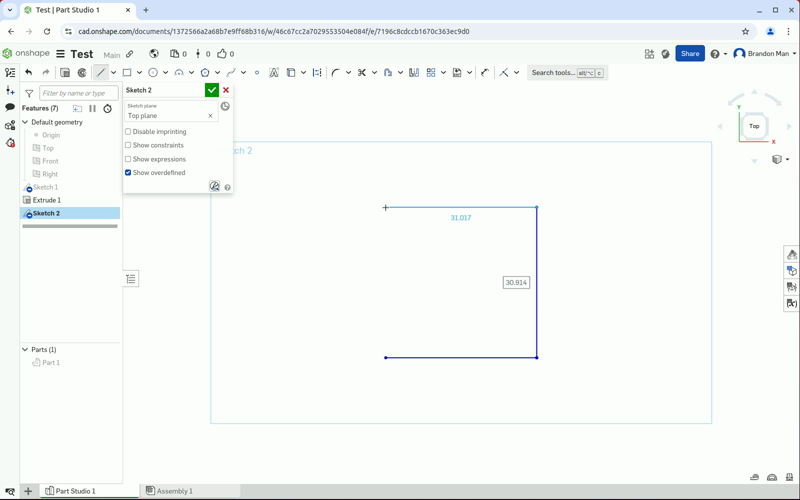
key_down(shift)
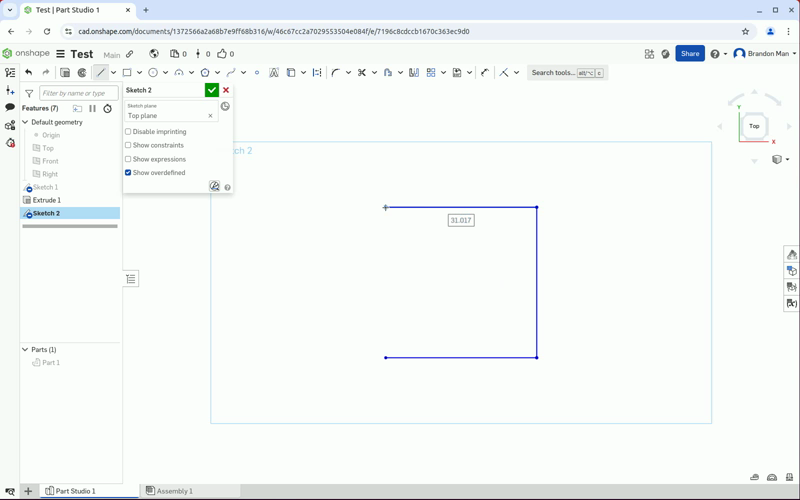
mouse_move(385, 357)
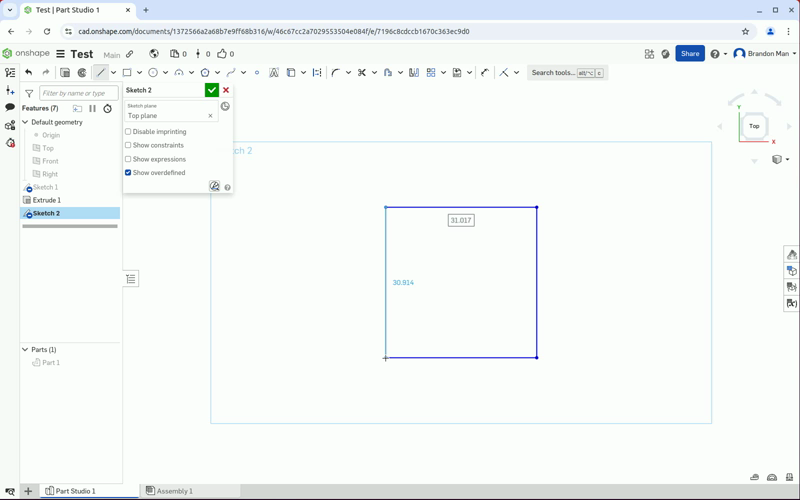
key_up(shift)
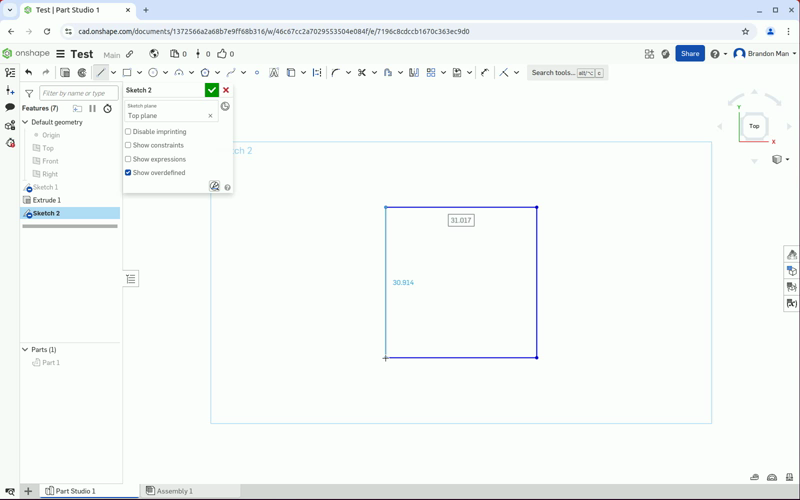
click(385, 357)
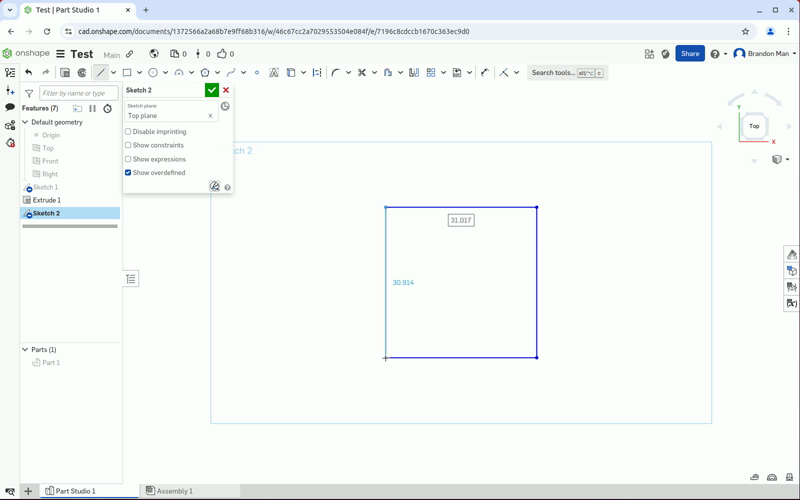
key(esc)
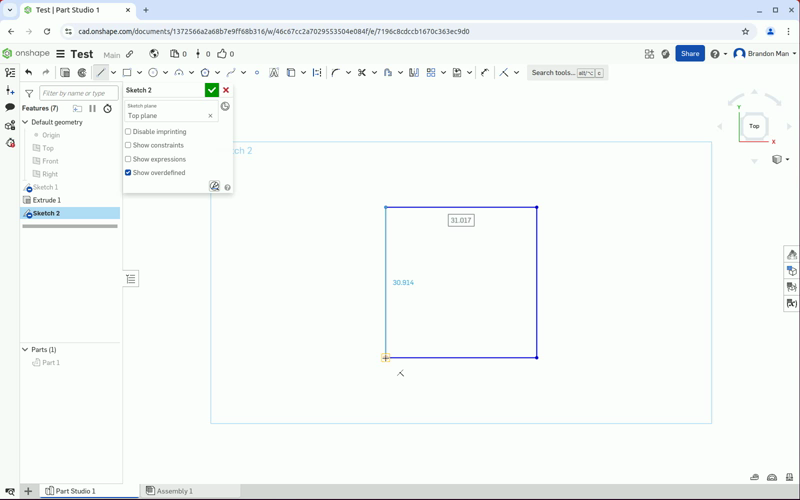
key(l)
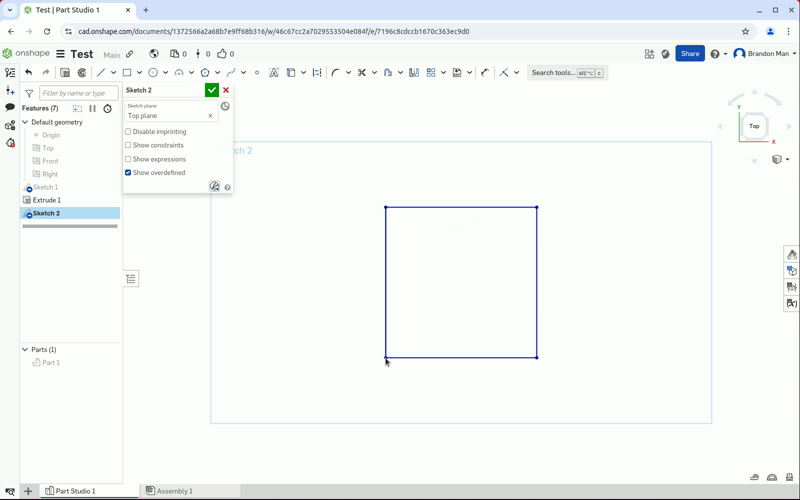
key_down(shift)
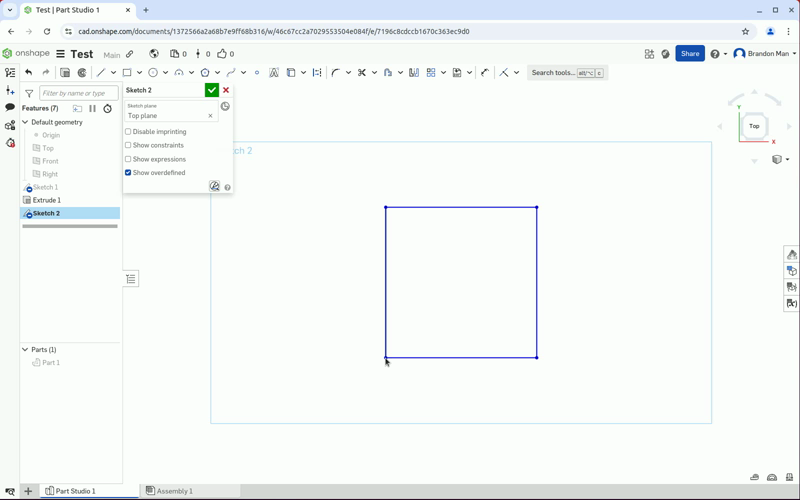
mouse_move(395, 348)
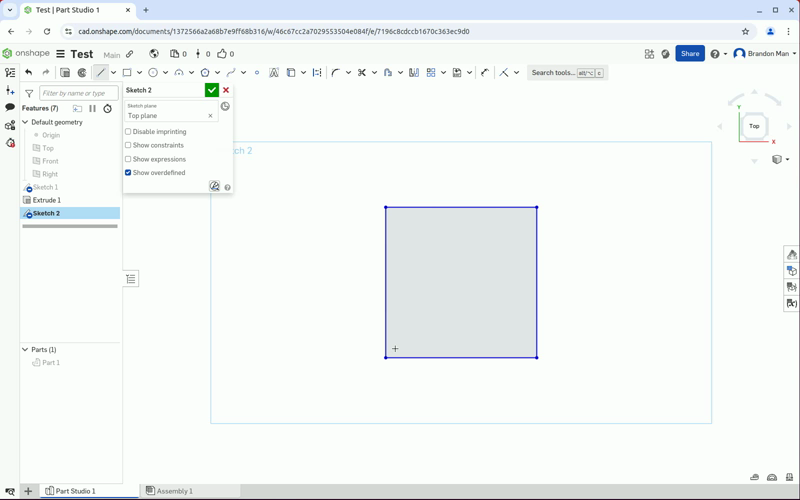
click(395, 348)
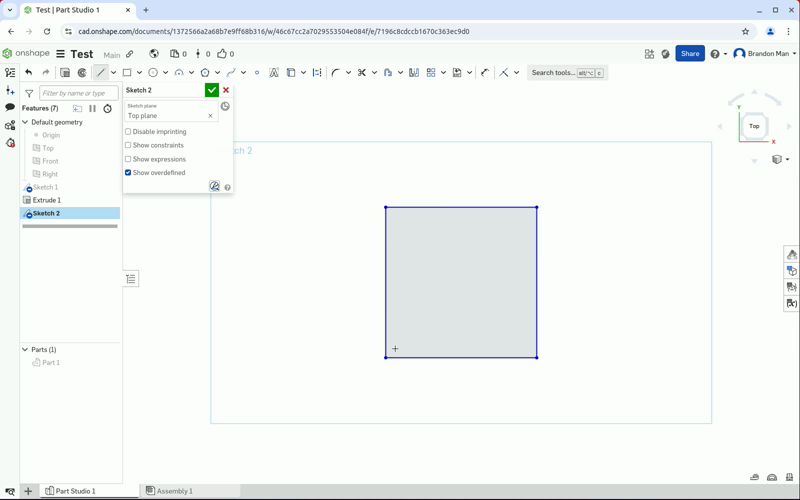
key_up(shift)
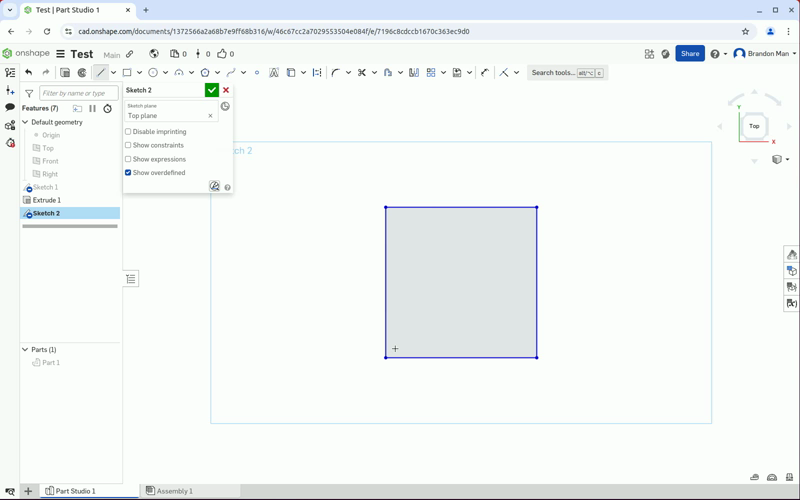
key_down(shift)
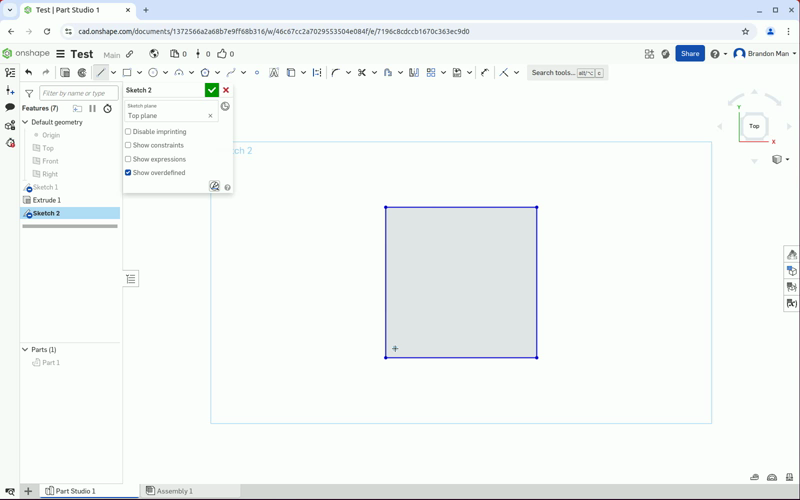
mouse_move(527, 348)
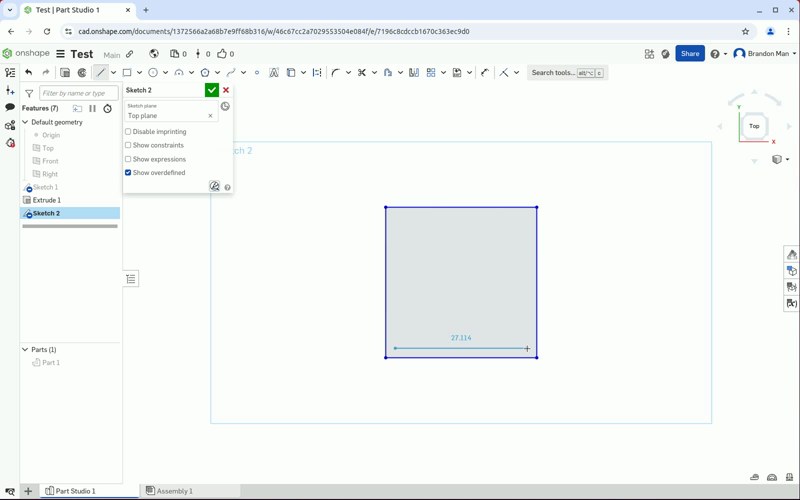
click(527, 348)
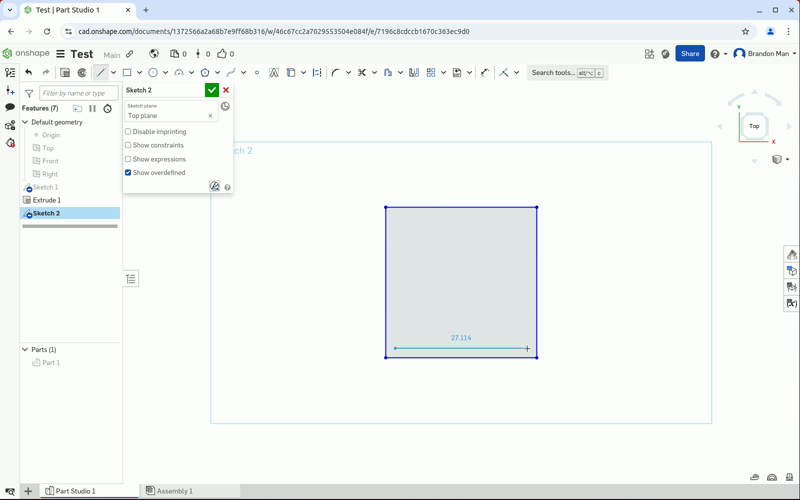
key_up(shift)
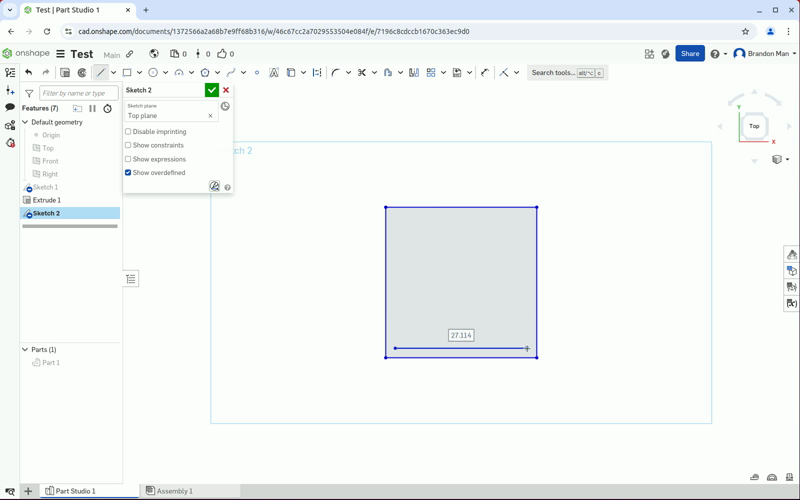
key_down(shift)
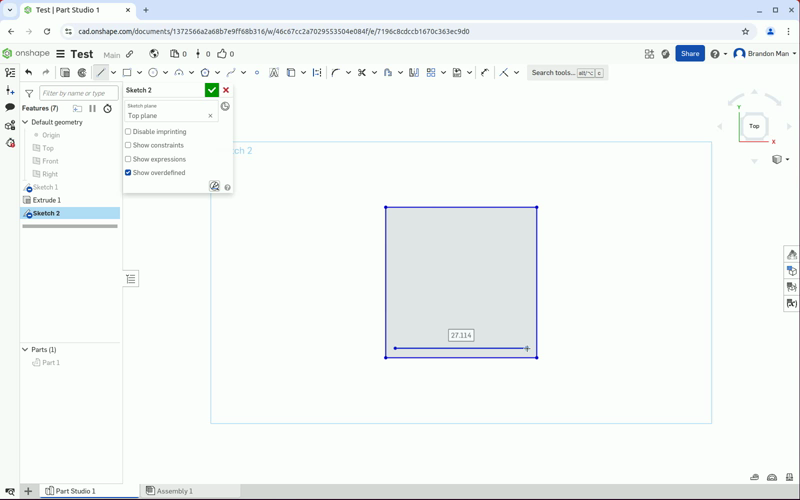
mouse_move(527, 216)
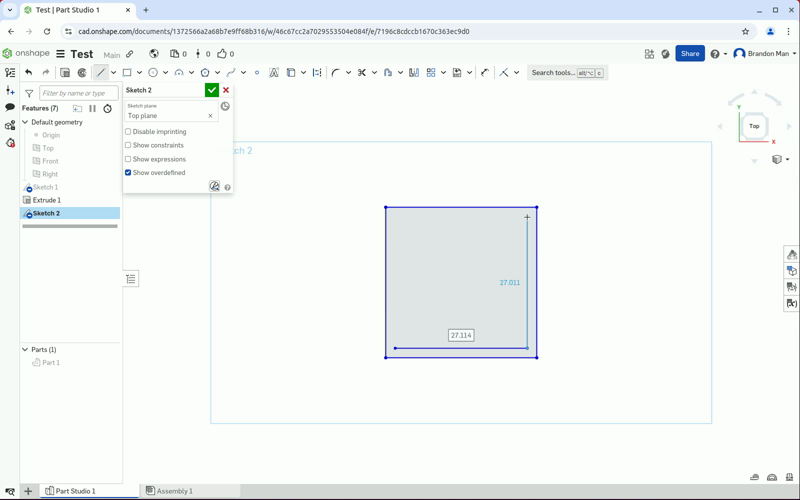
click(527, 216)
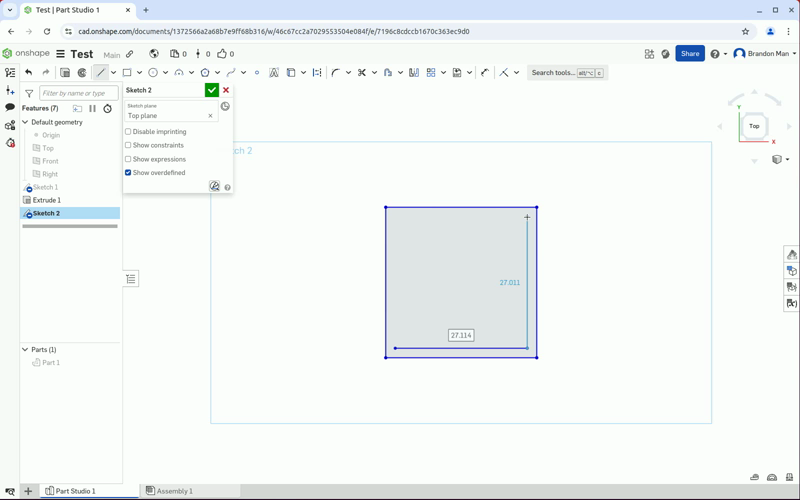
key_up(shift)
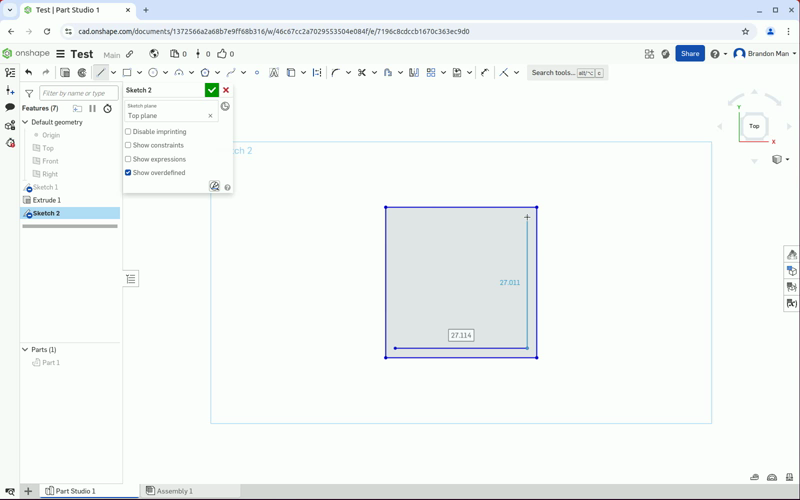
key_down(shift)
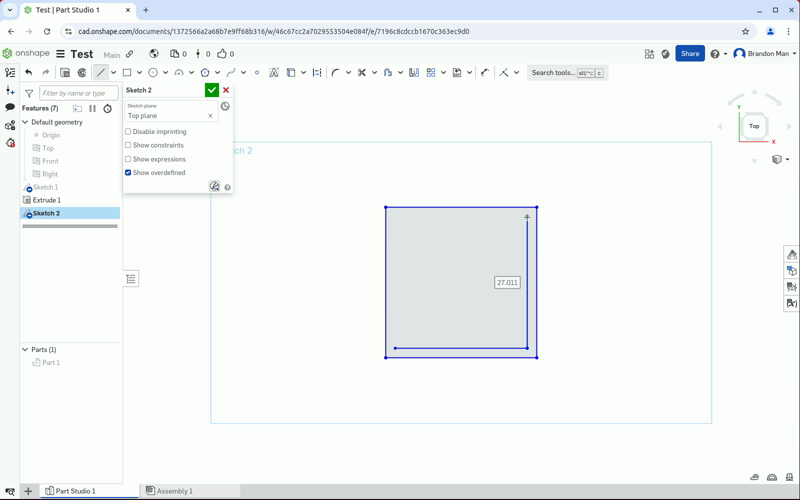
mouse_move(395, 216)
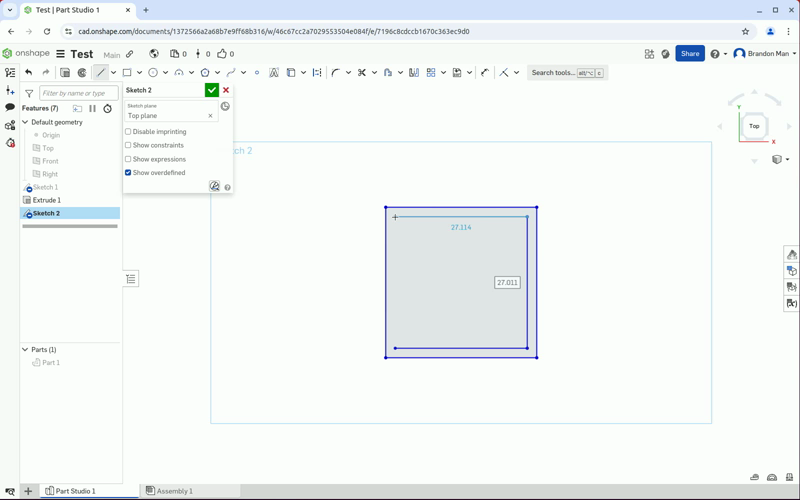
click(395, 216)
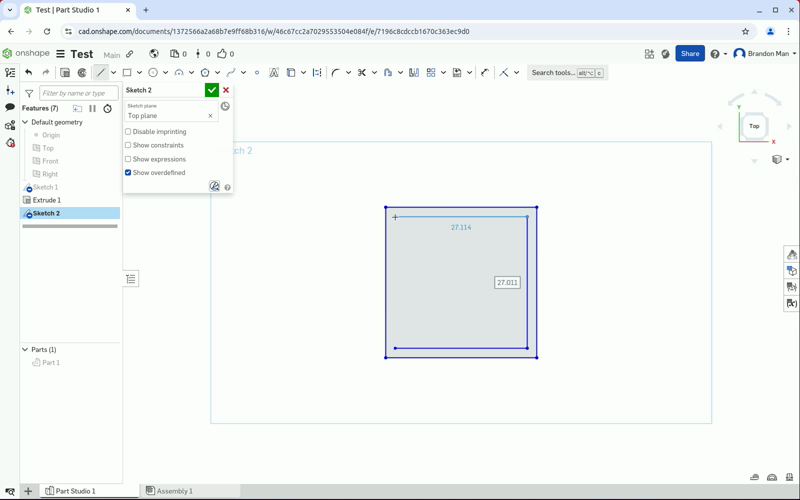
key_up(shift)
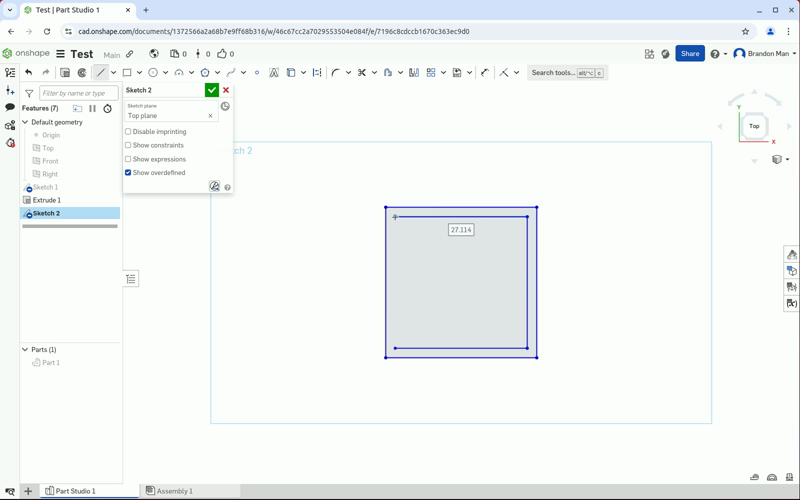
key_down(shift)
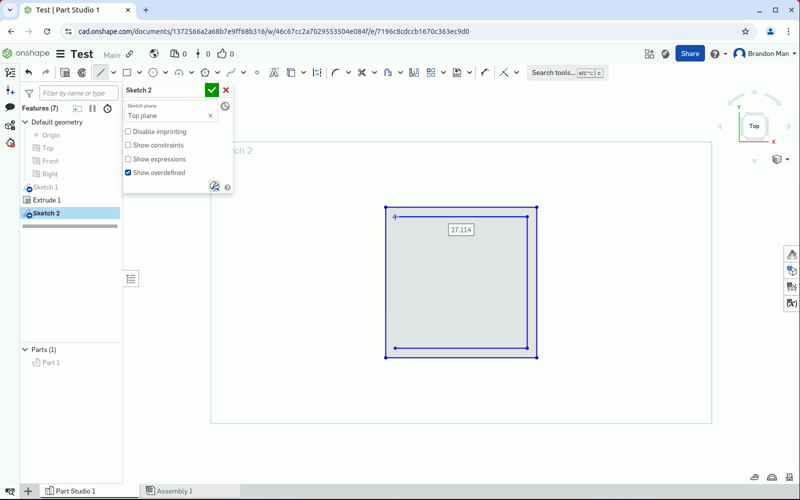
mouse_move(395, 348)
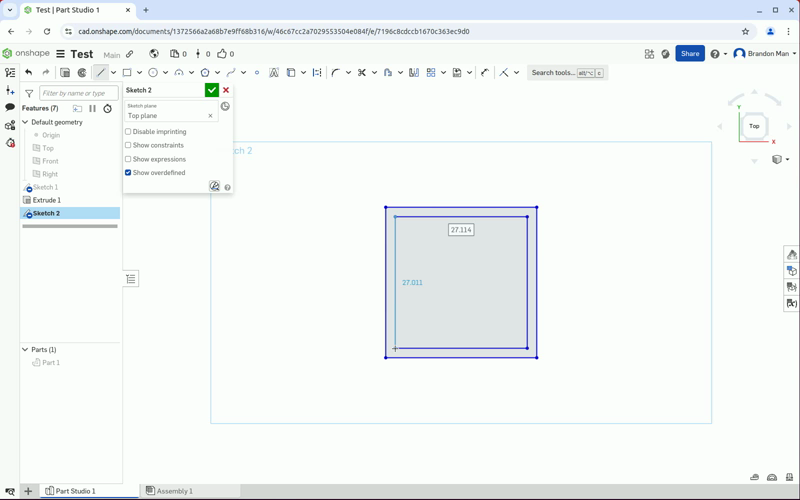
key_up(shift)
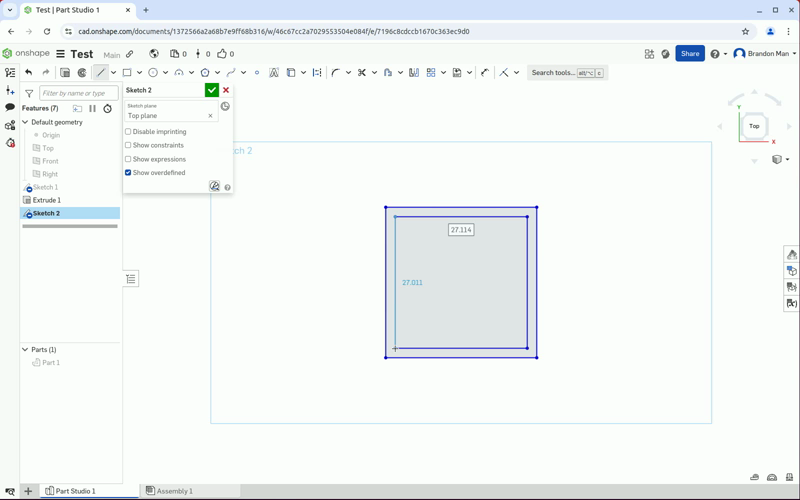
click(395, 348)
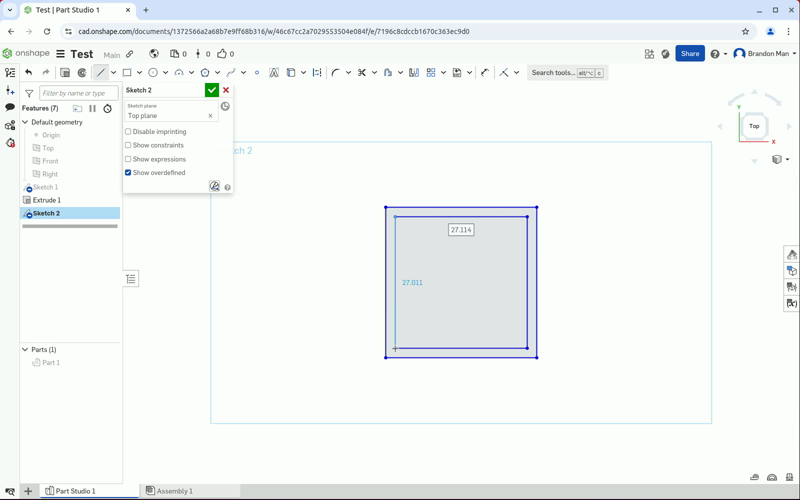
key(esc)
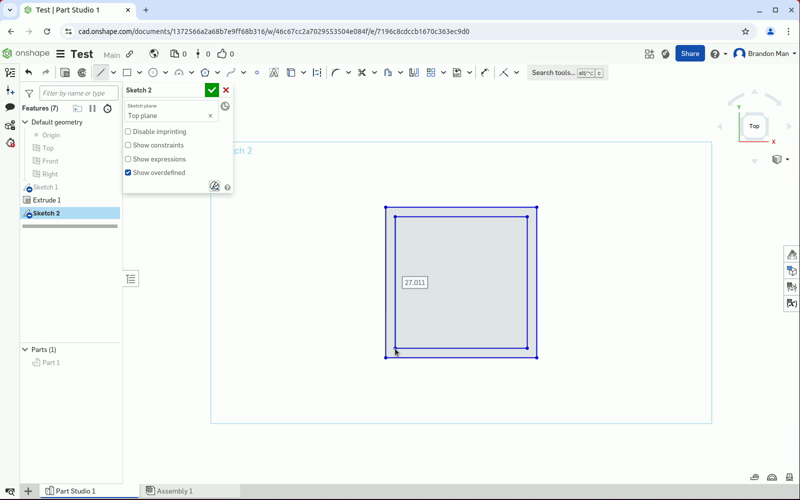
mouse_move(531, 283)
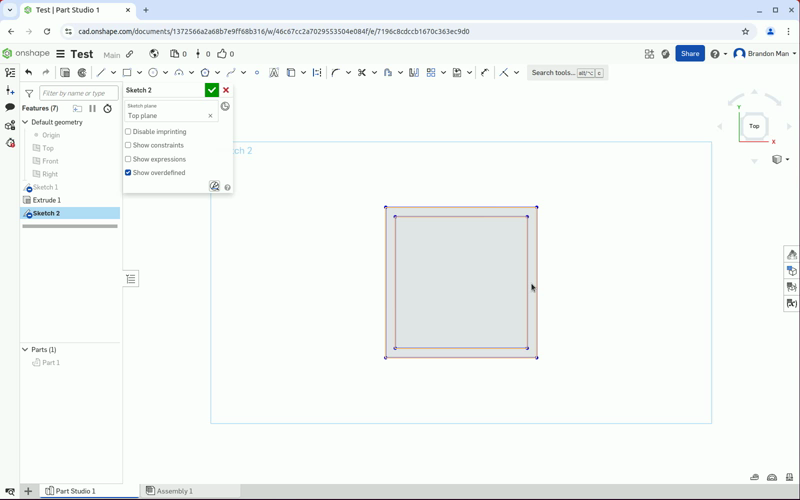
click(531, 283)
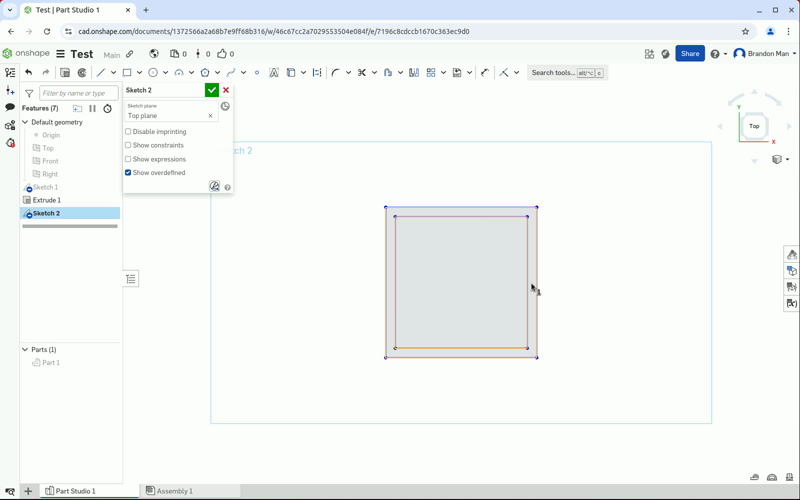
mouse_move(73, 352)
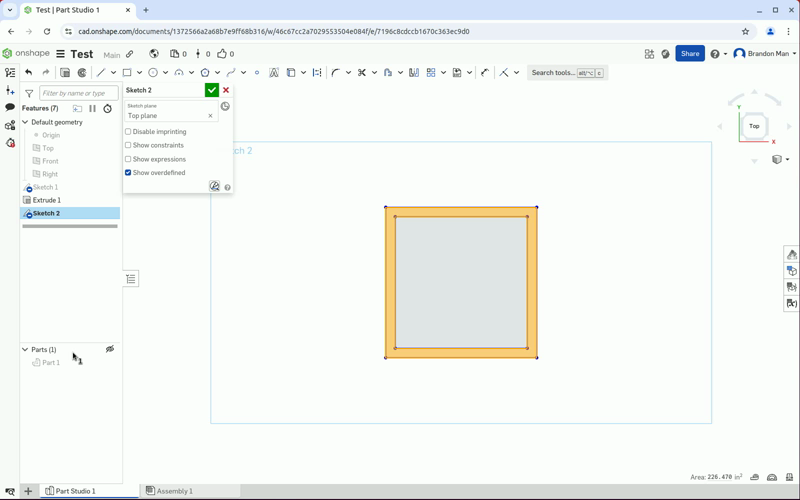
key(shift+y)
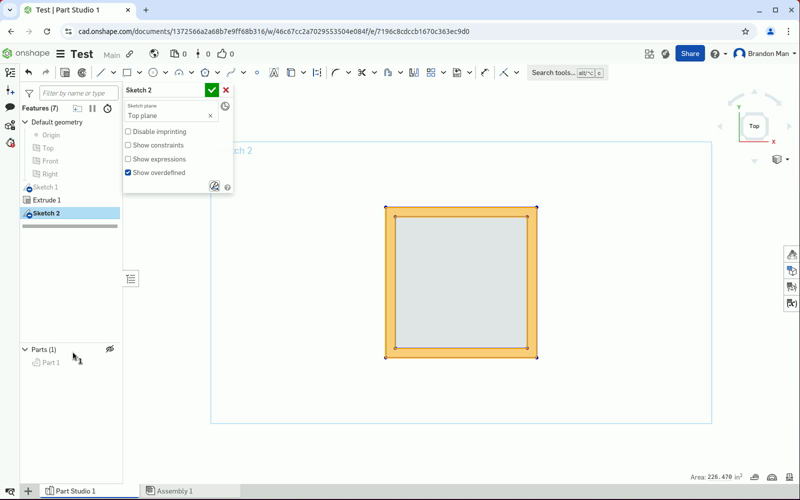
key(shift+e)
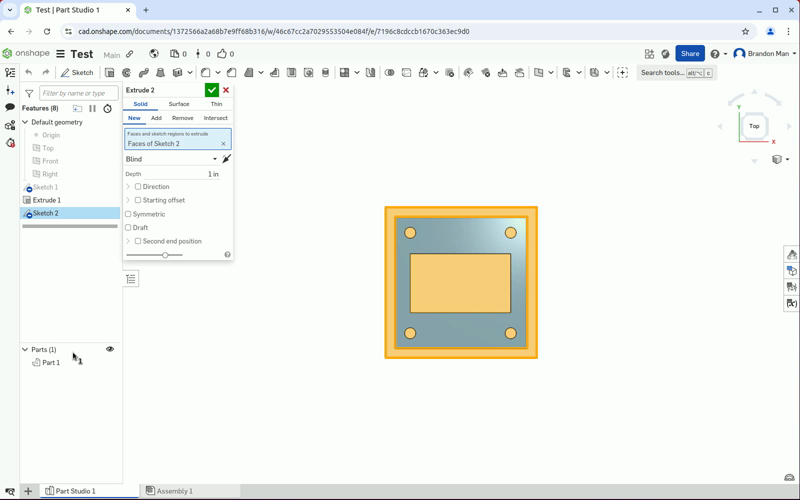
mouse_move(143, 106)
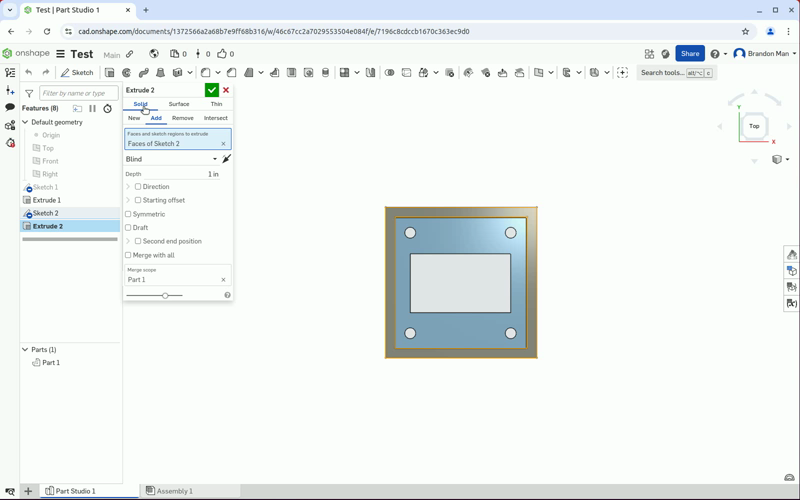
click(143, 106)
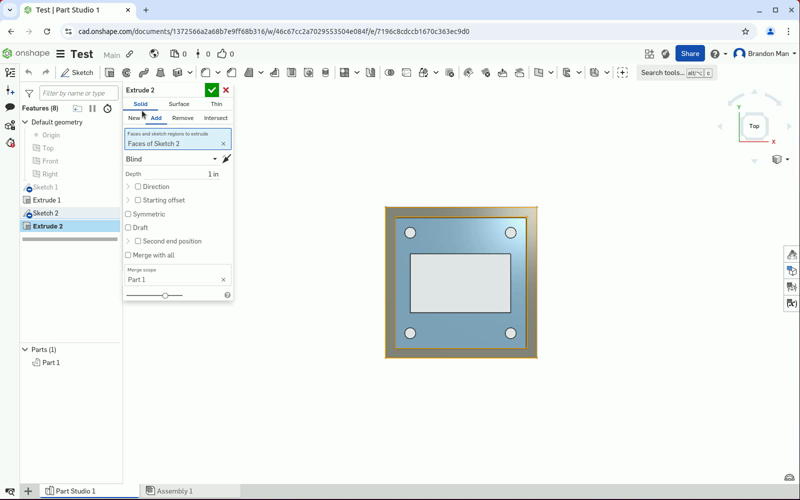
mouse_move(137, 120)
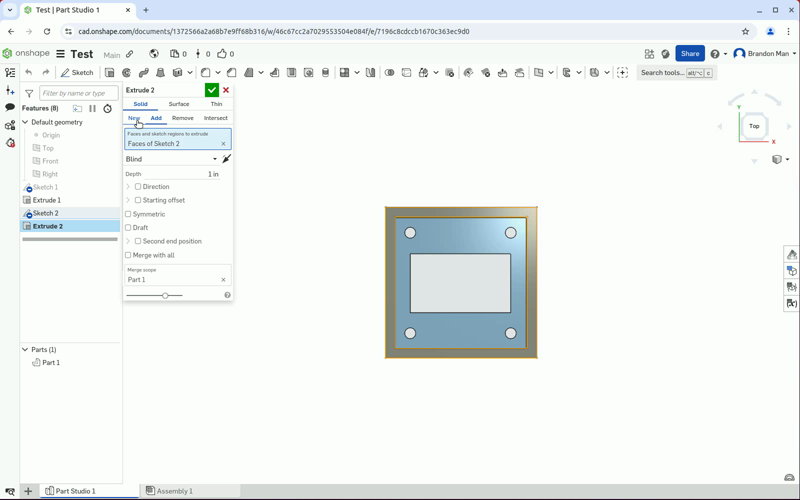
click(137, 120)
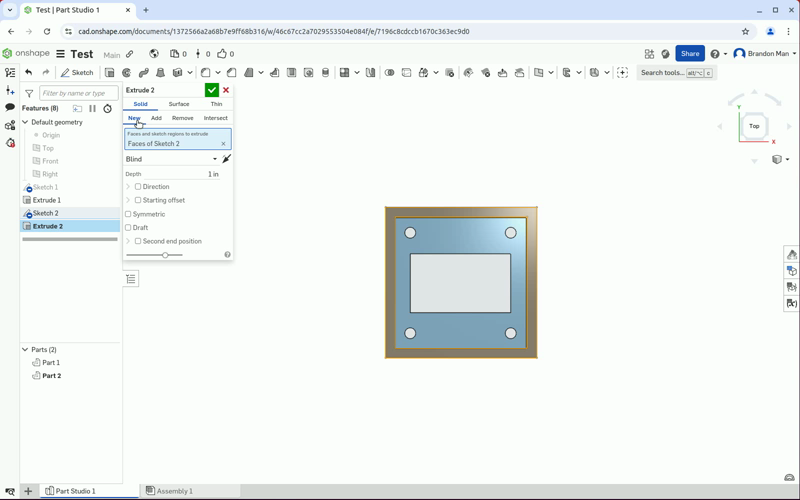
key(tab, 4)
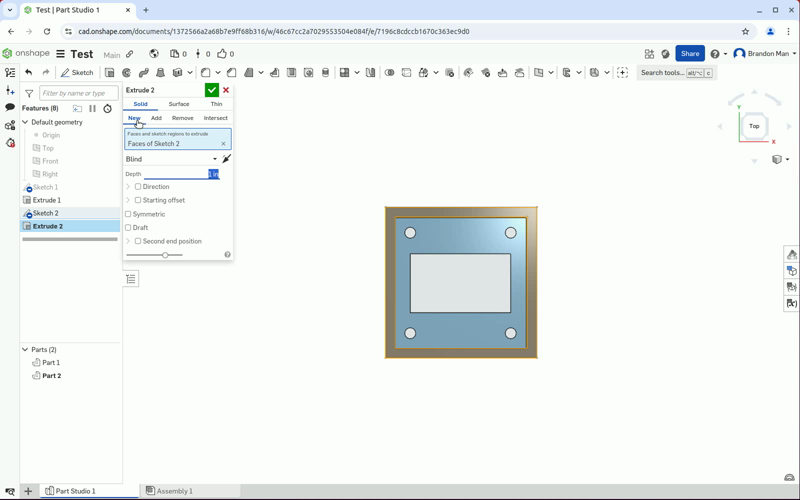
text(10.351)
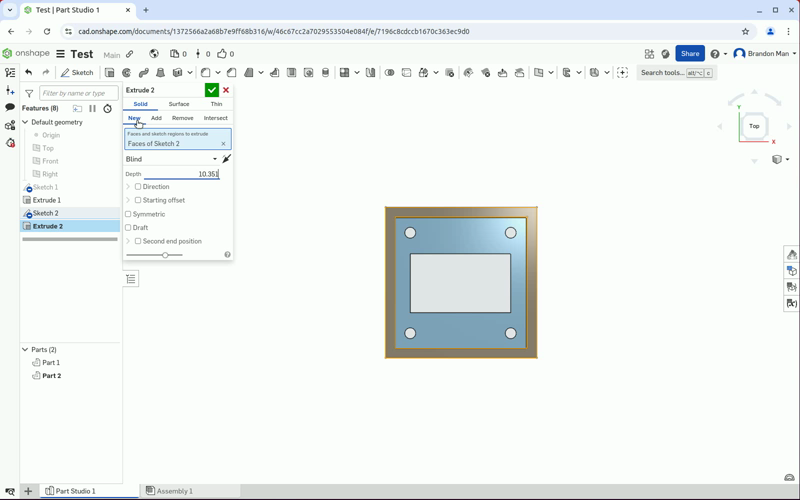
key(enter)
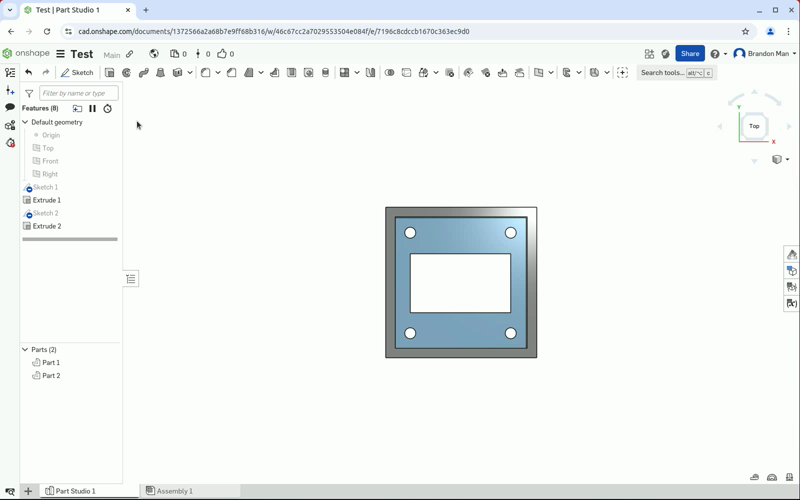
key(shift+h)
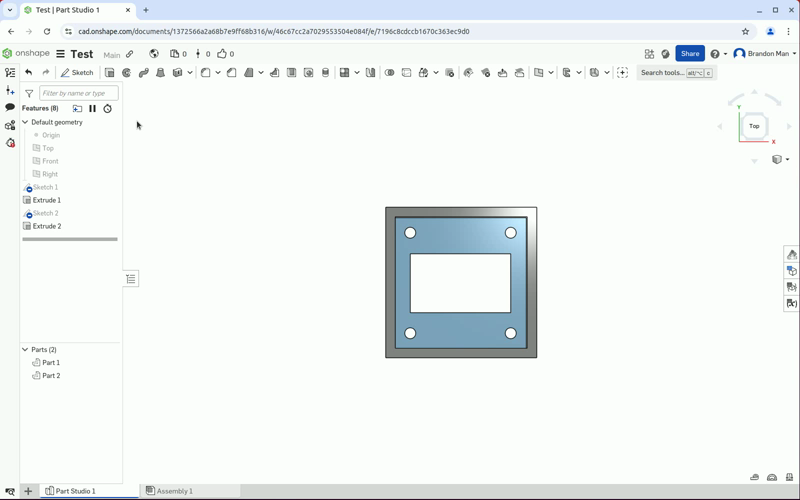
key(shift+h)
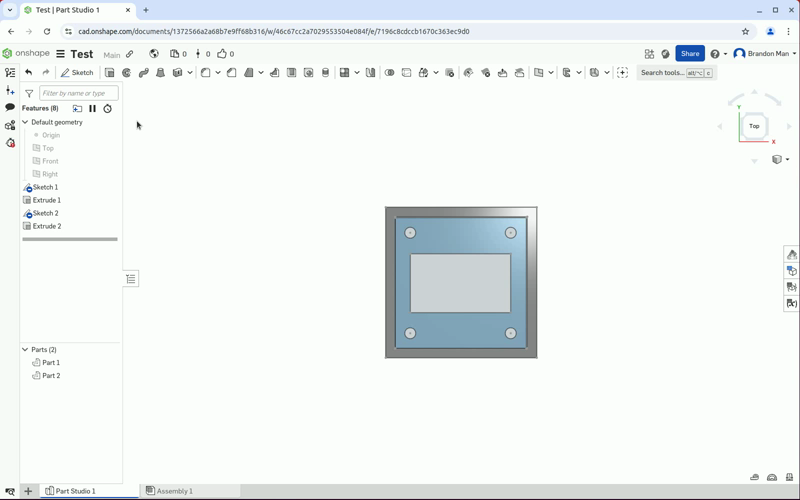
key(shift+7)
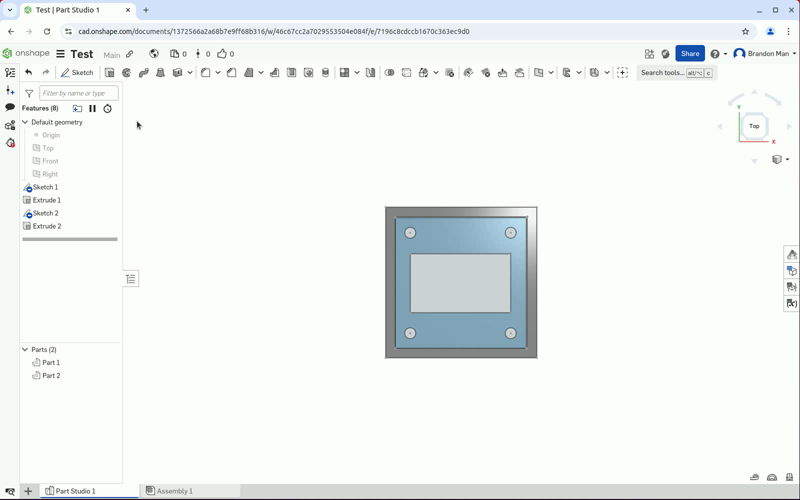
key(up, 3)
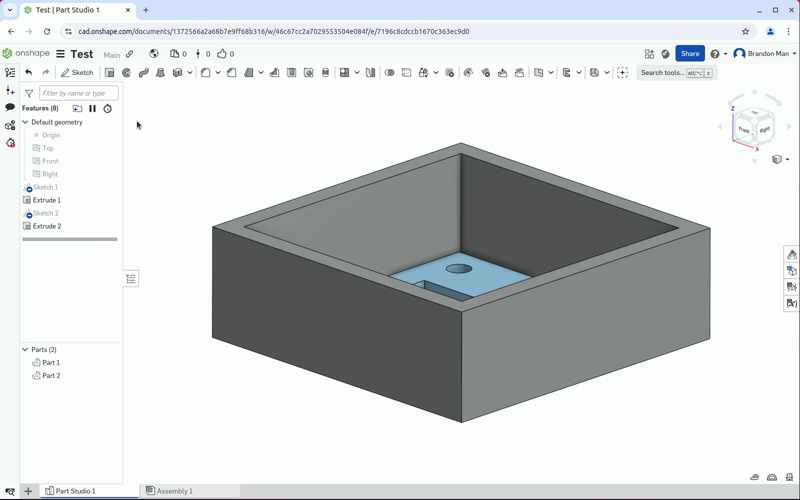
key(left, 3)
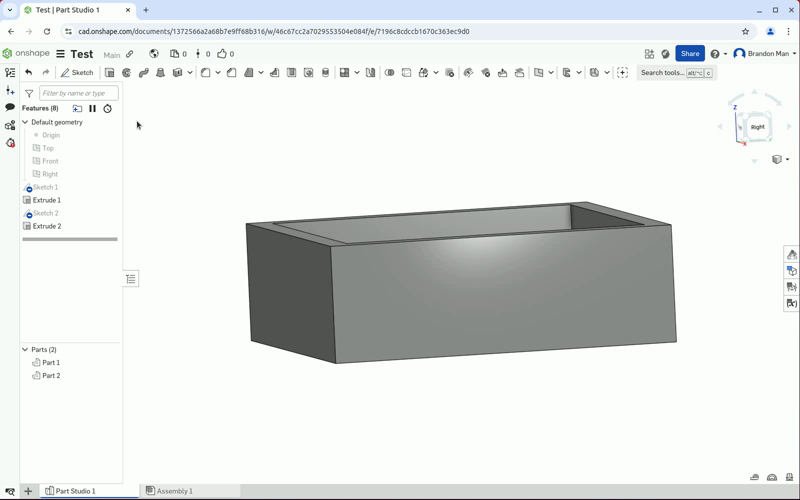
key(right, 3)
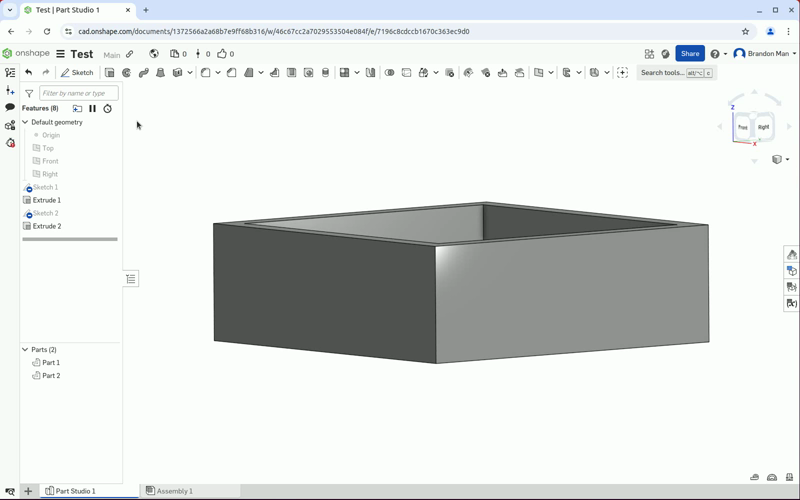
key(down, 3)
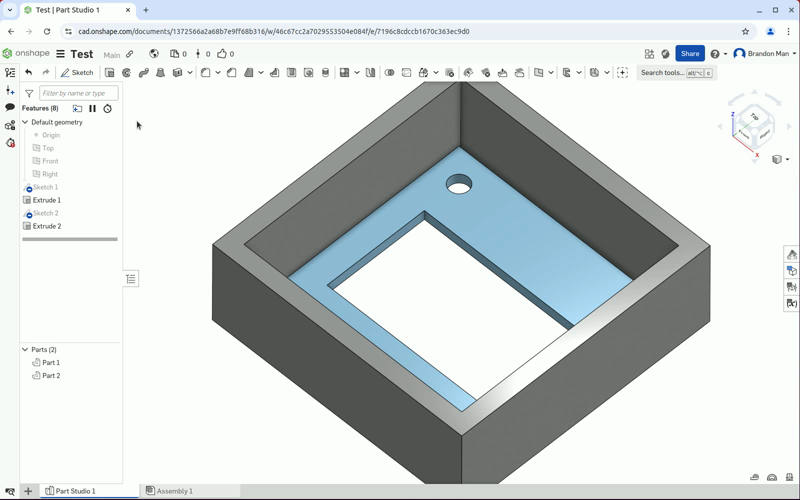
mouse_move(73, 189)
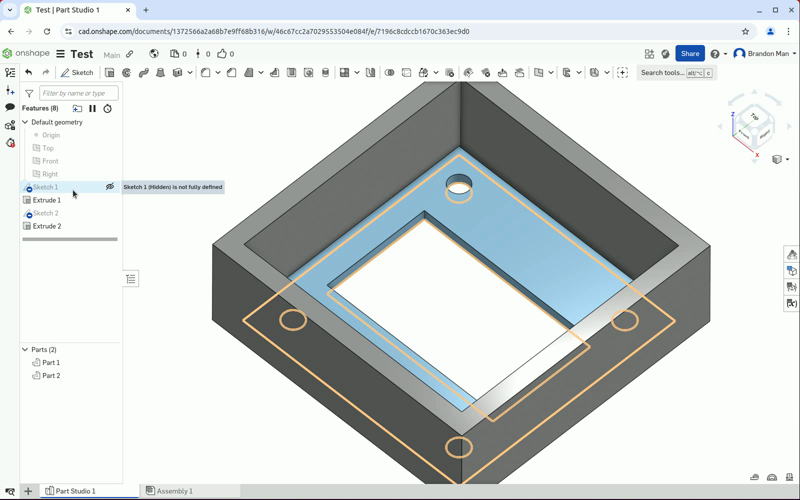
click(73, 189)